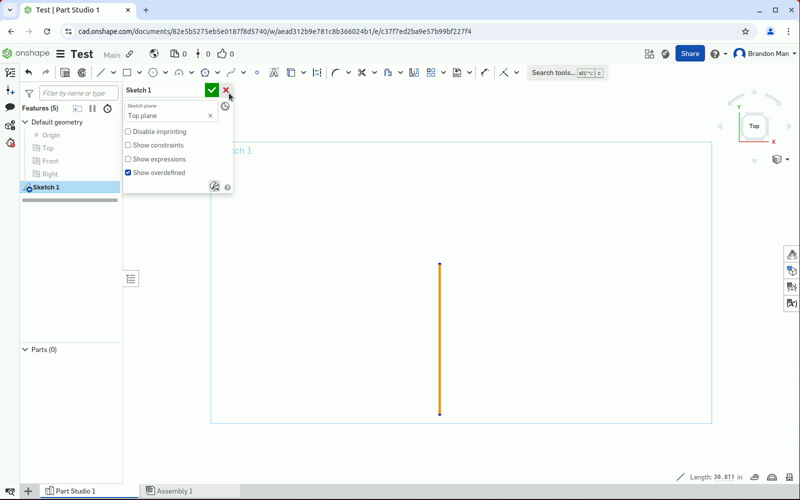
key(shift+h)
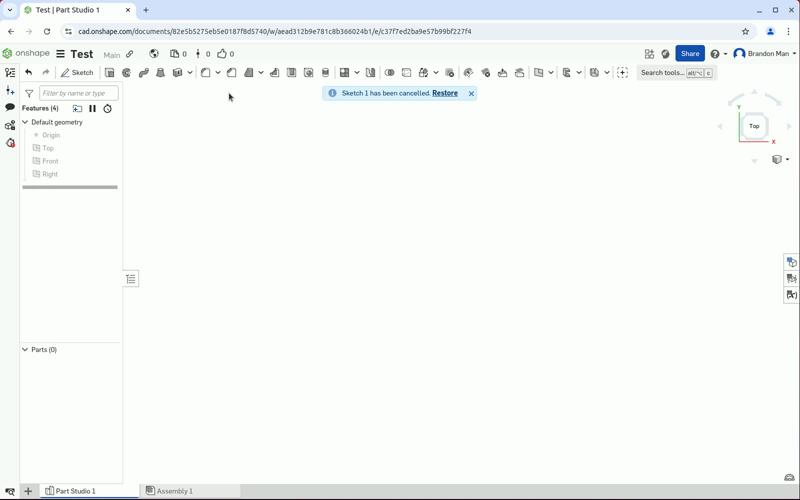
mouse_move(73, 352)
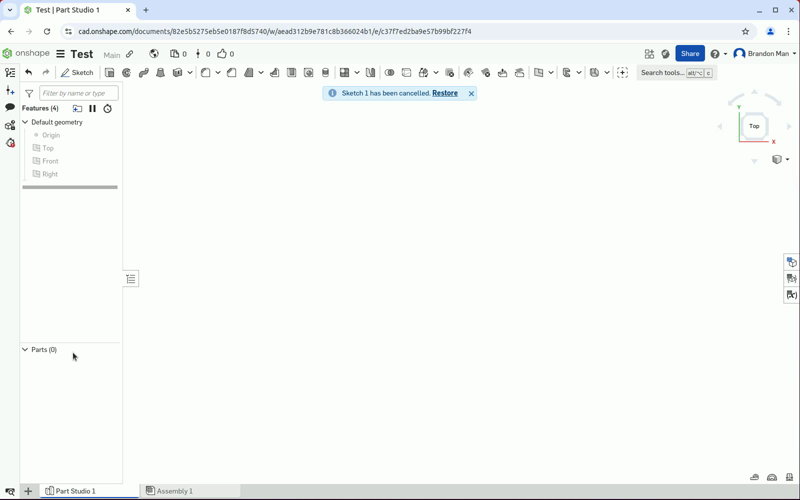
key(y)
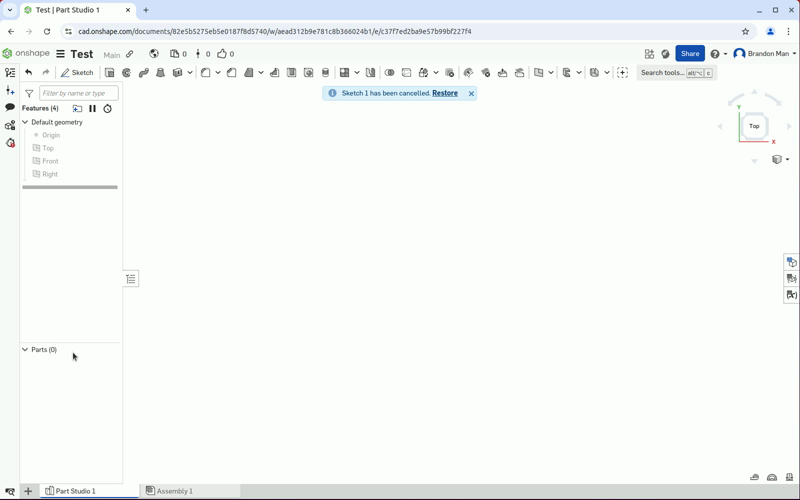
key(shift+p)
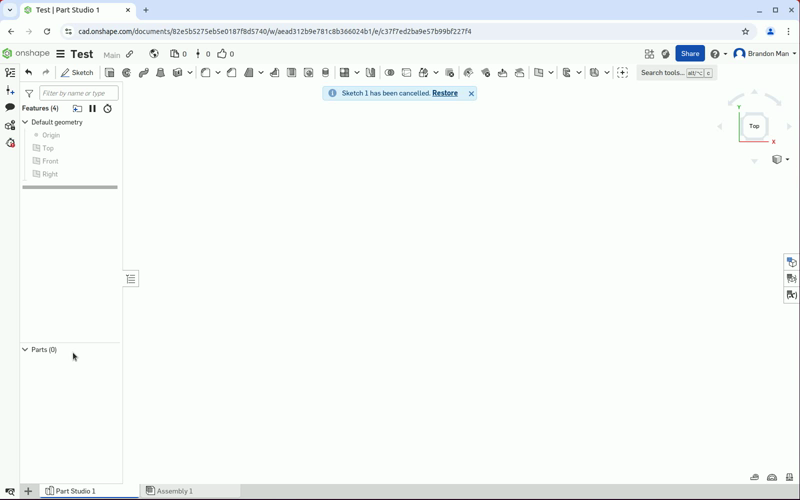
key(space)
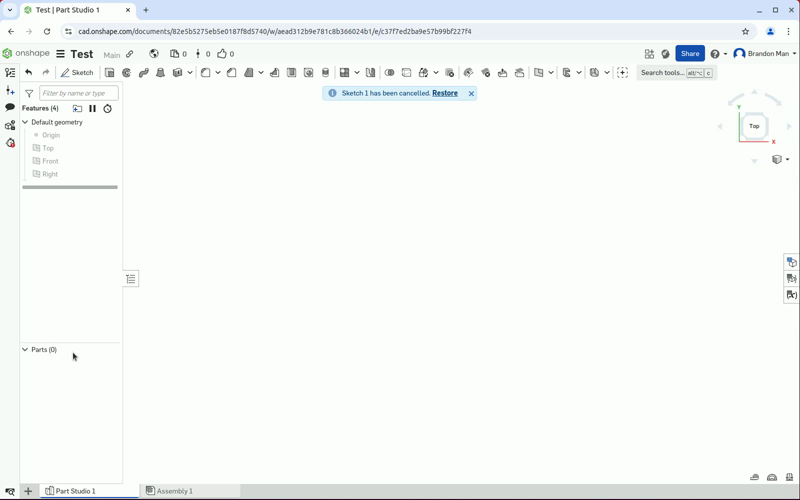
key_down(shift)
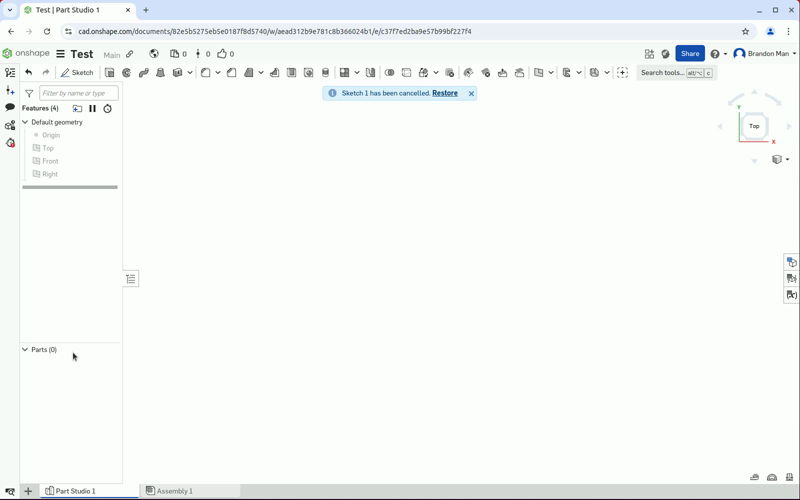
key(up)
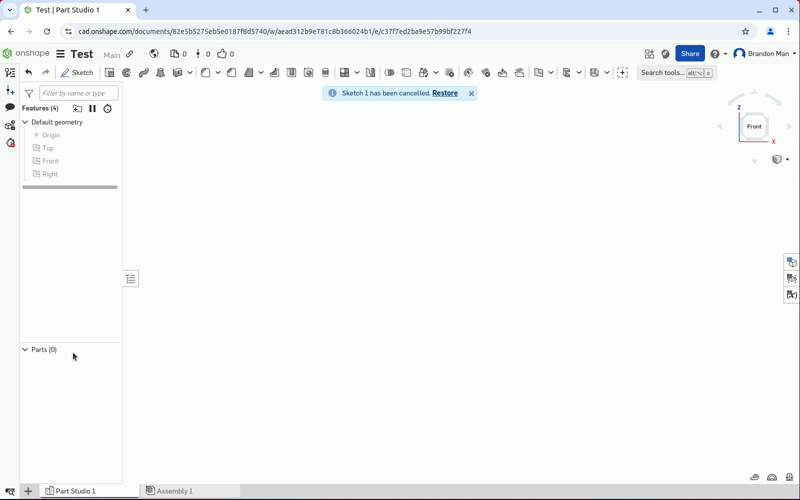
key_up(shift)
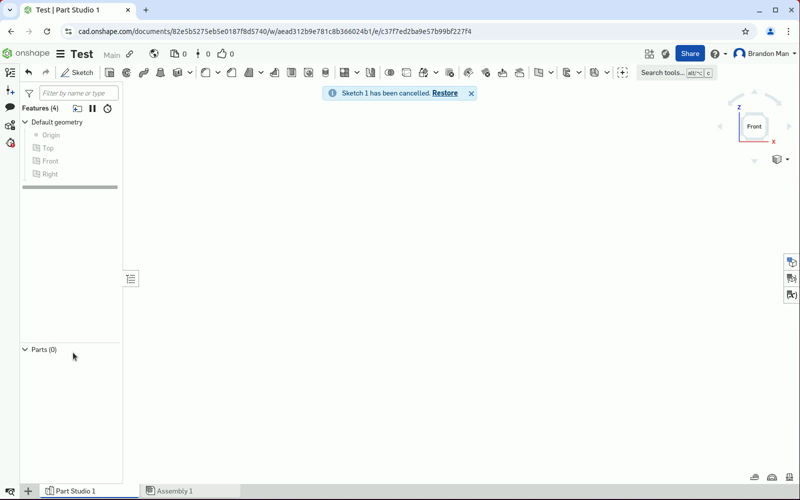
key(space)
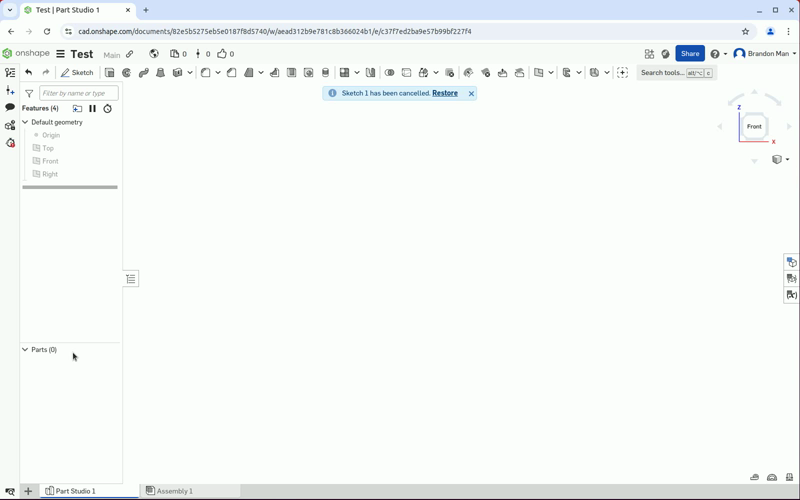
key_down(shift)
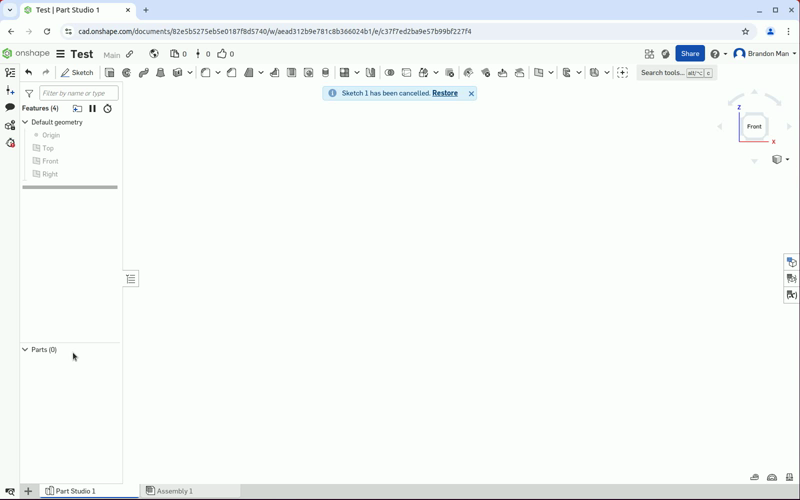
key(left)
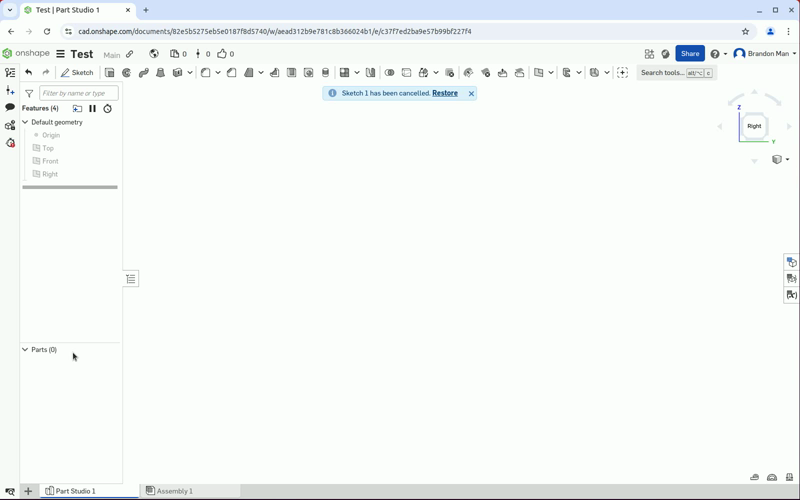
key_up(shift)
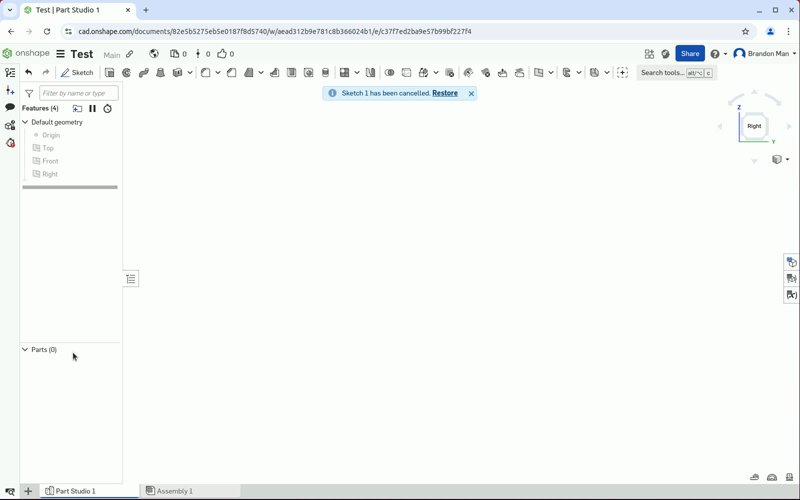
mouse_move(73, 352)
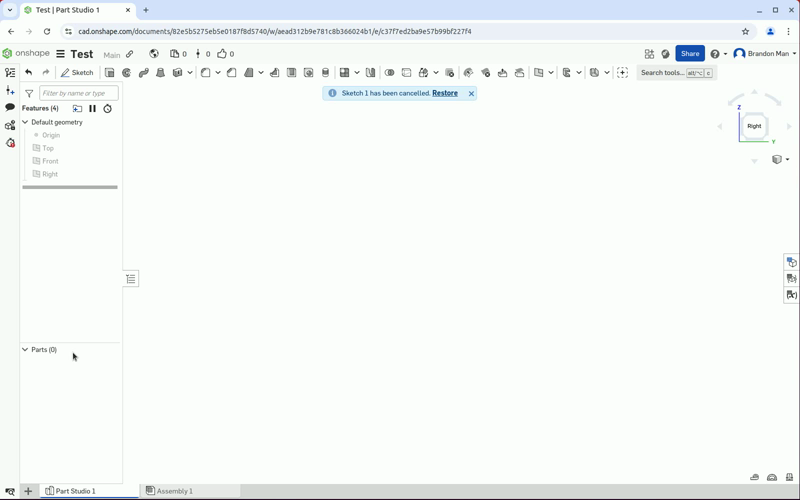
key(shift+y)
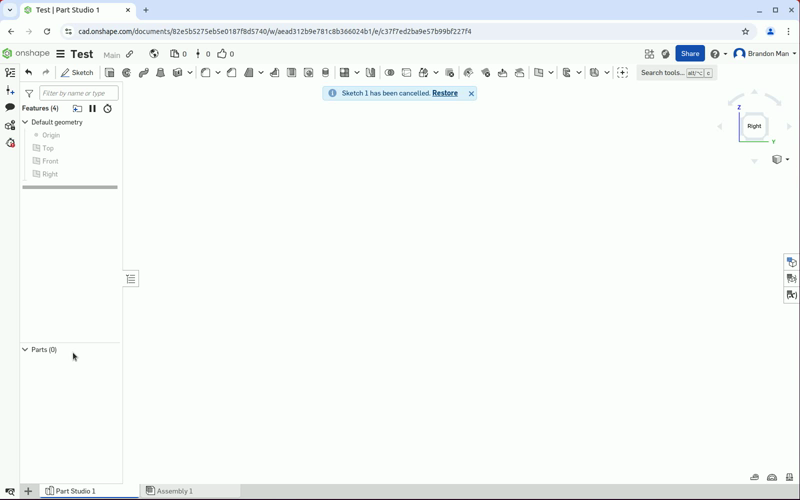
key(shift+s)
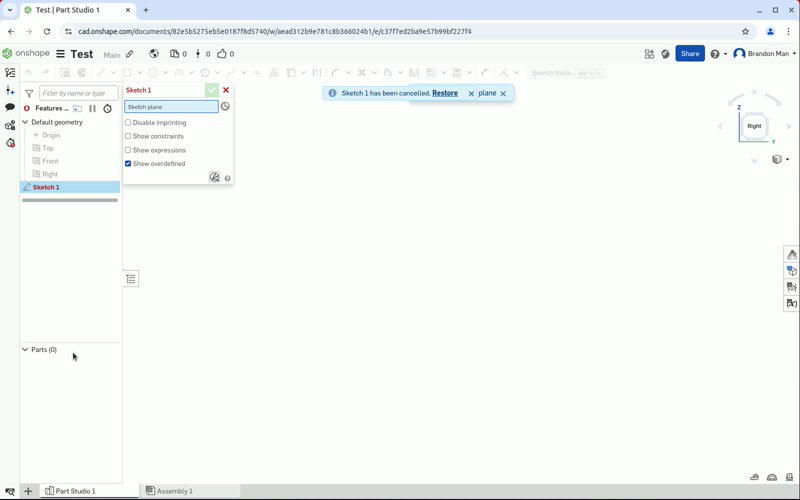
mouse_move(73, 176)
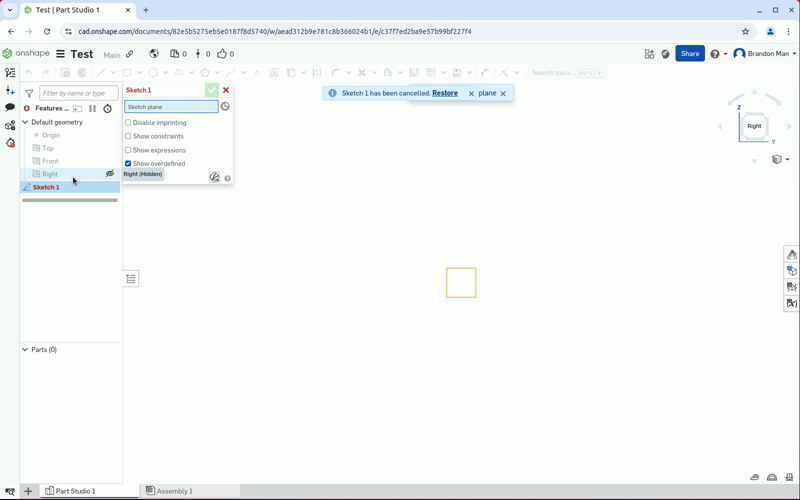
click(73, 176)
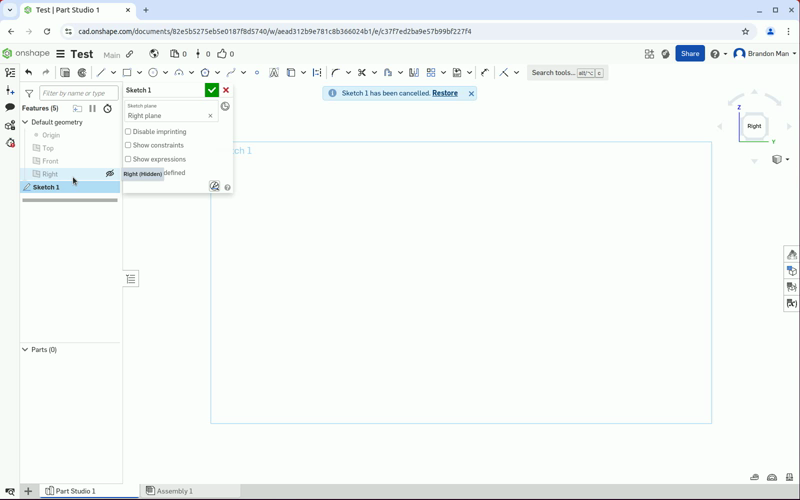
mouse_move(73, 352)
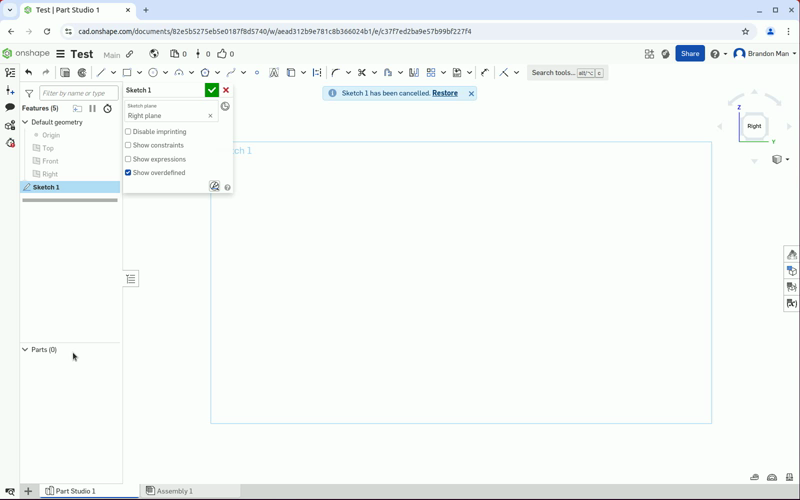
key(y)
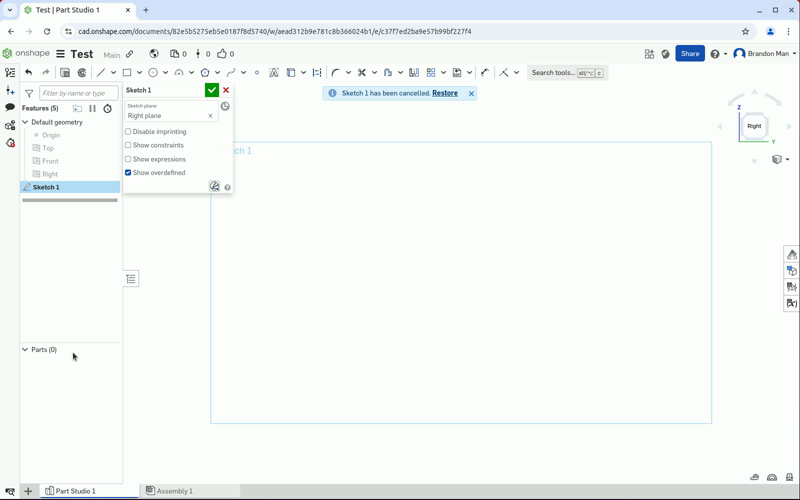
key(c)
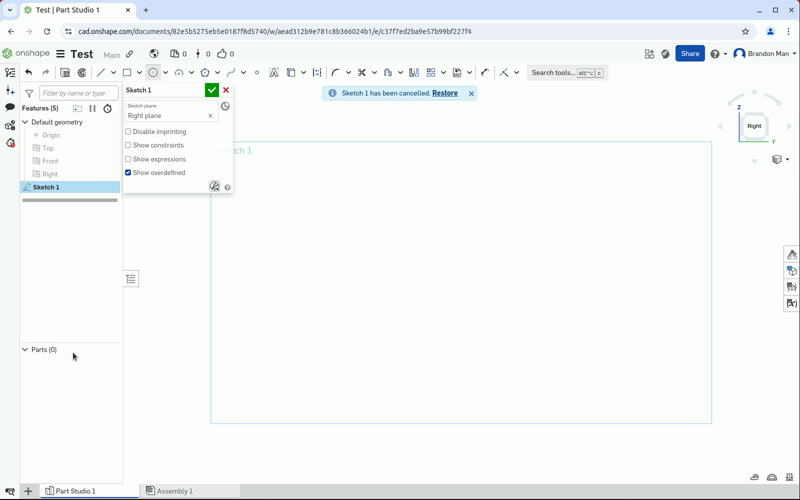
key_down(shift)
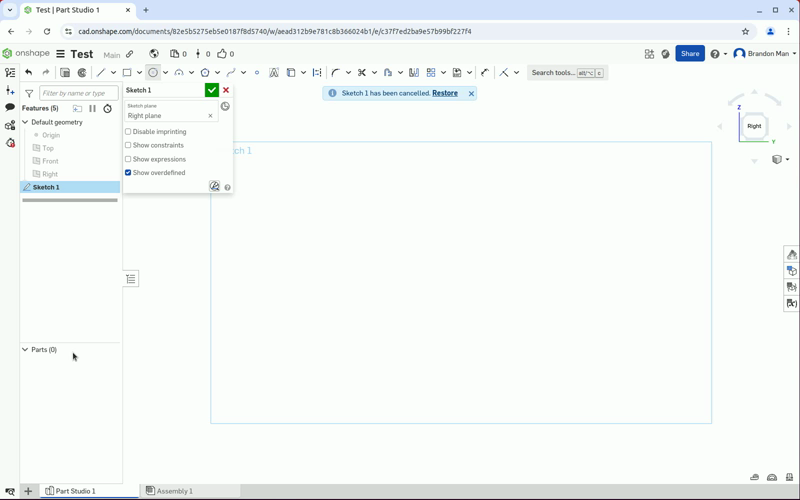
mouse_move(461, 282)
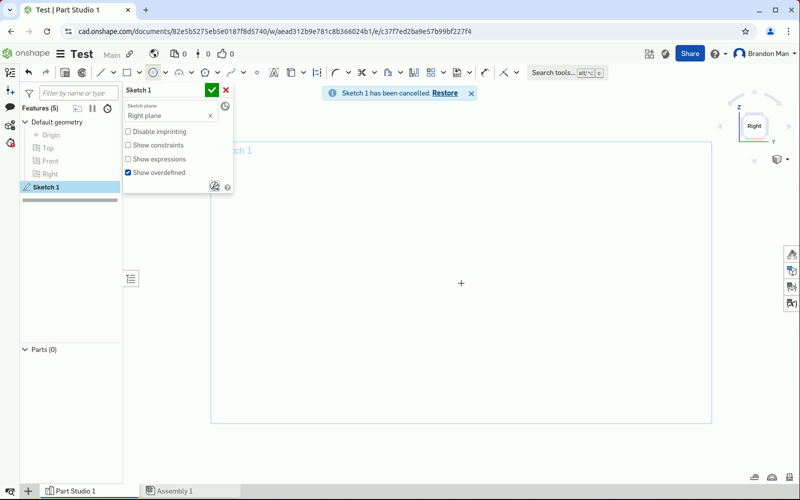
click(461, 282)
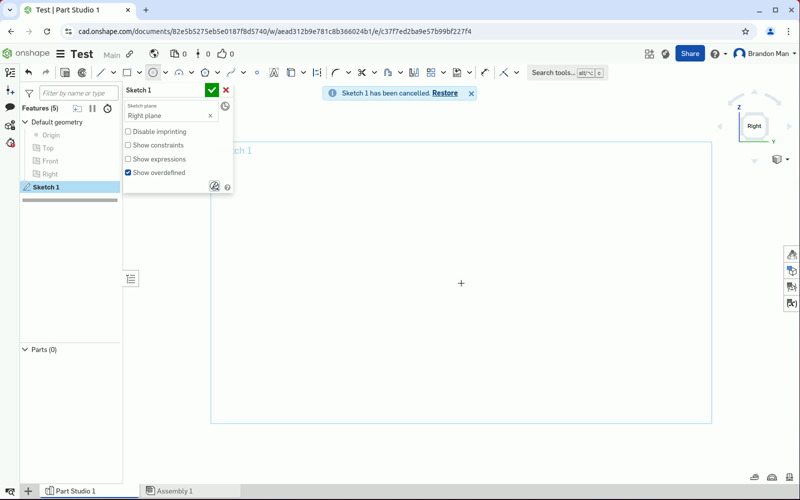
key_up(shift)
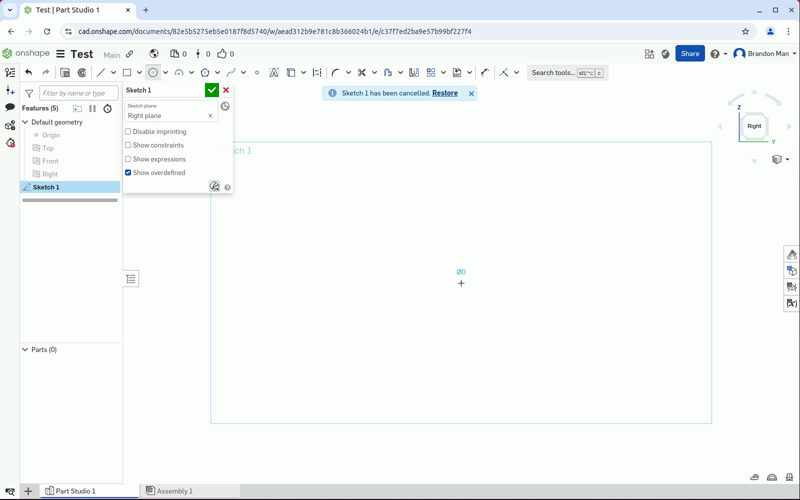
mouse_move(499, 282)
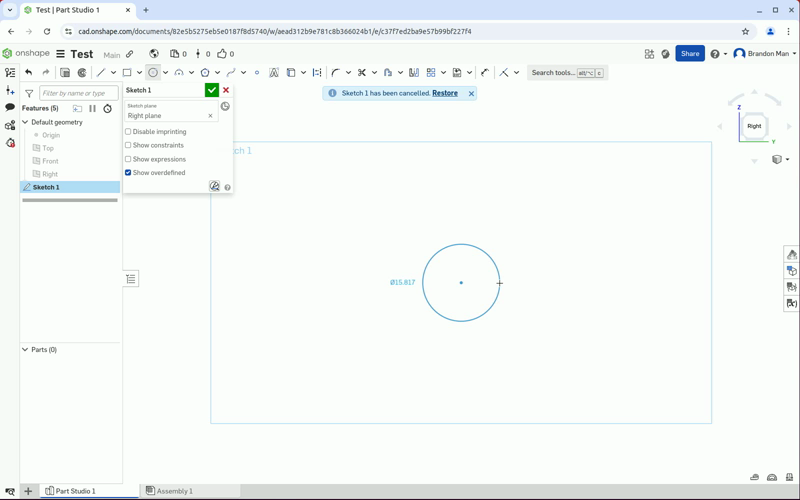
click(499, 282)
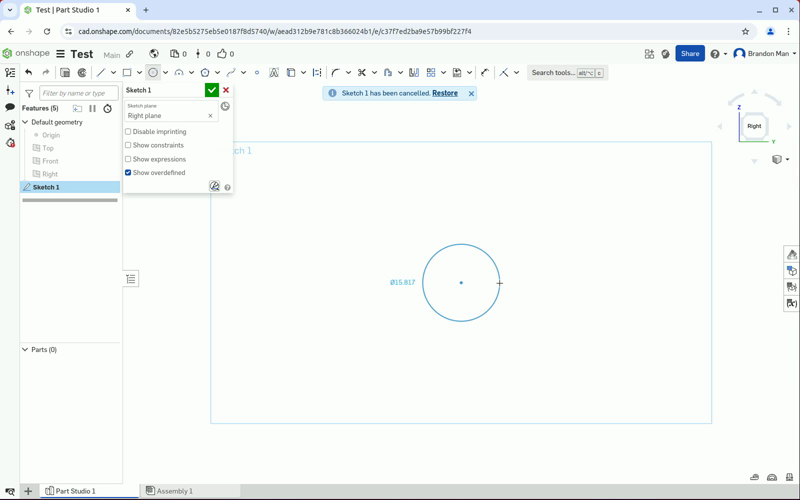
key(esc)
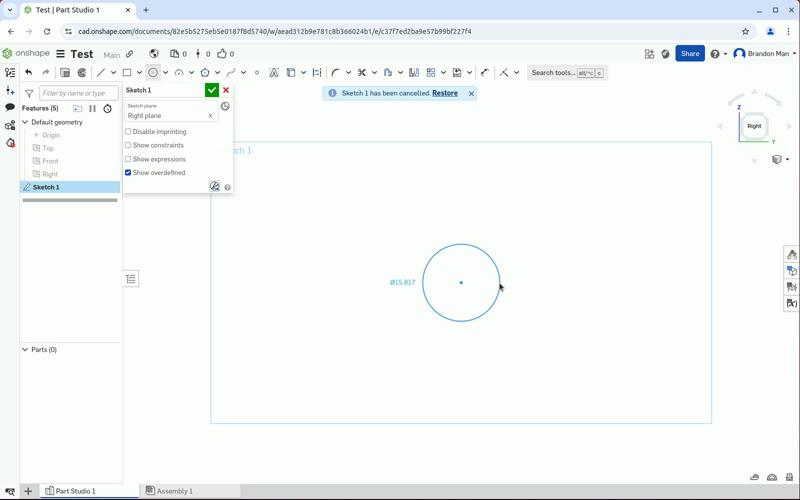
key(c)
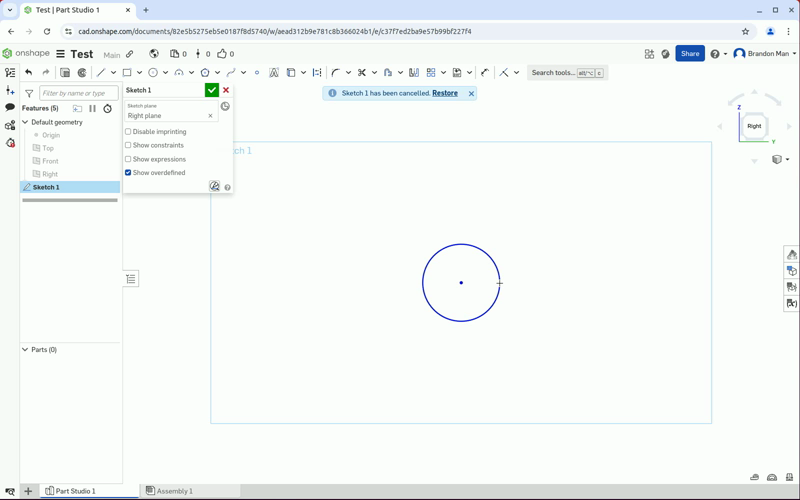
key_down(shift)
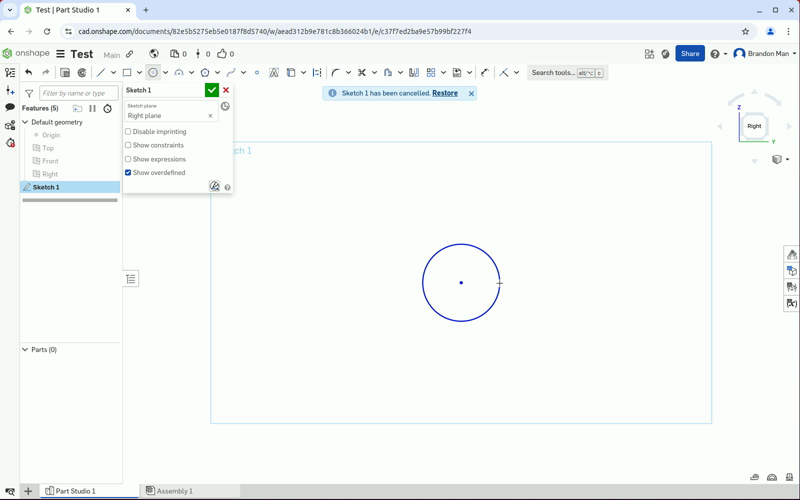
mouse_move(461, 282)
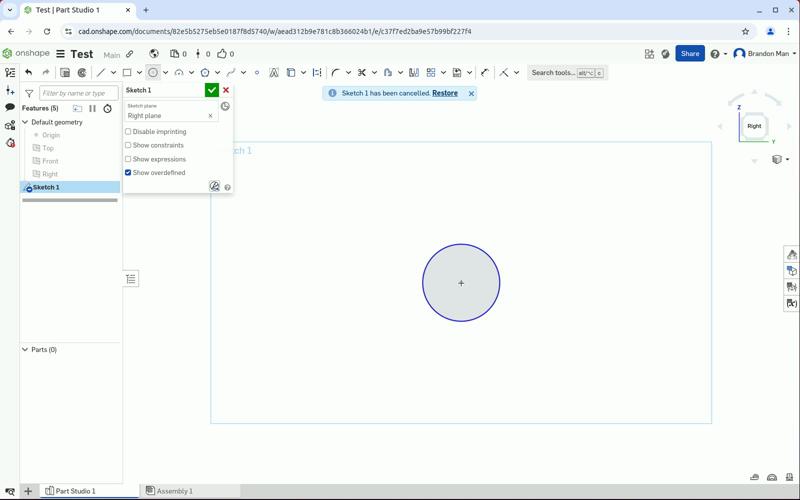
click(461, 282)
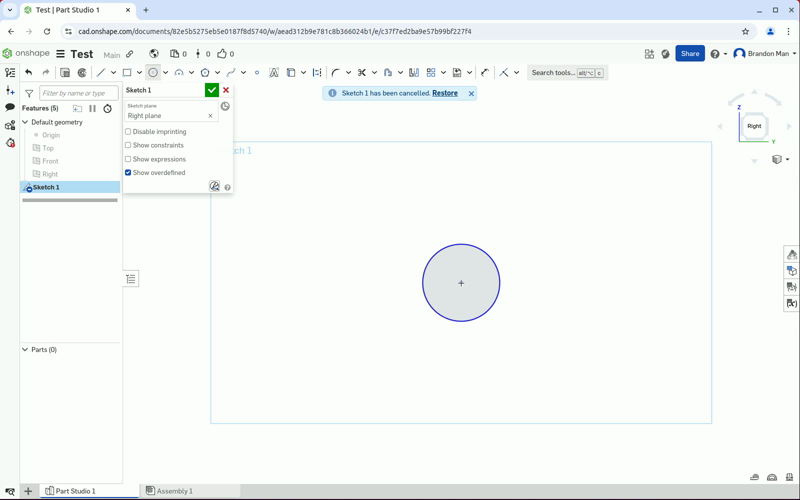
key_up(shift)
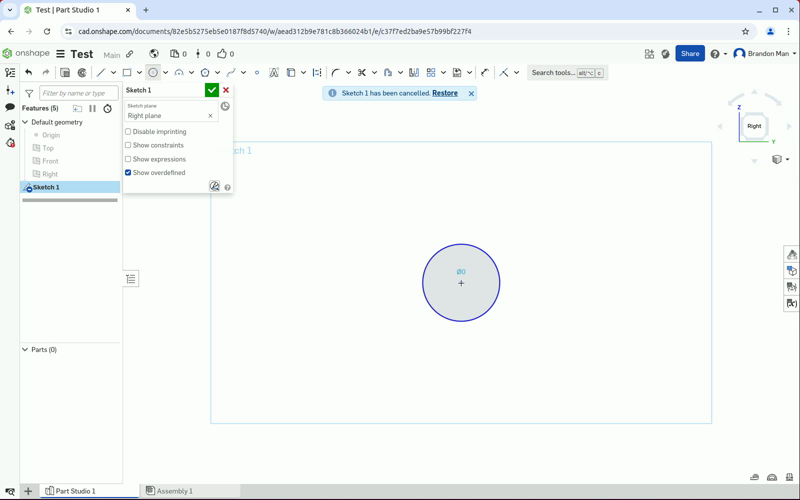
mouse_move(472, 282)
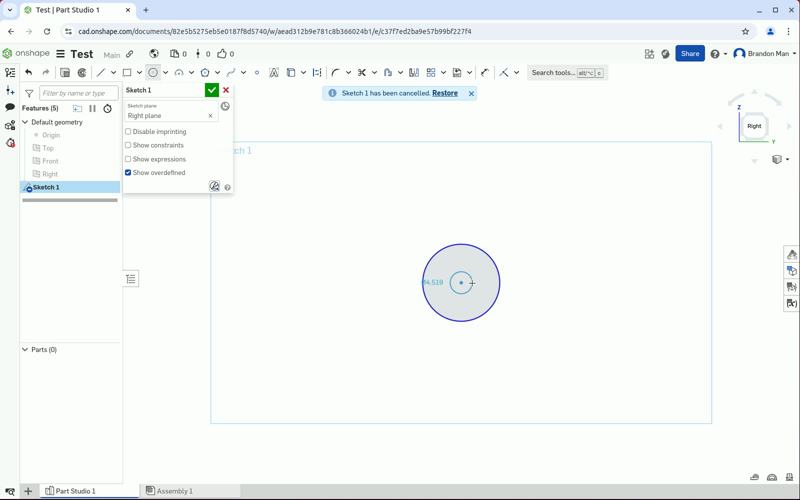
click(472, 282)
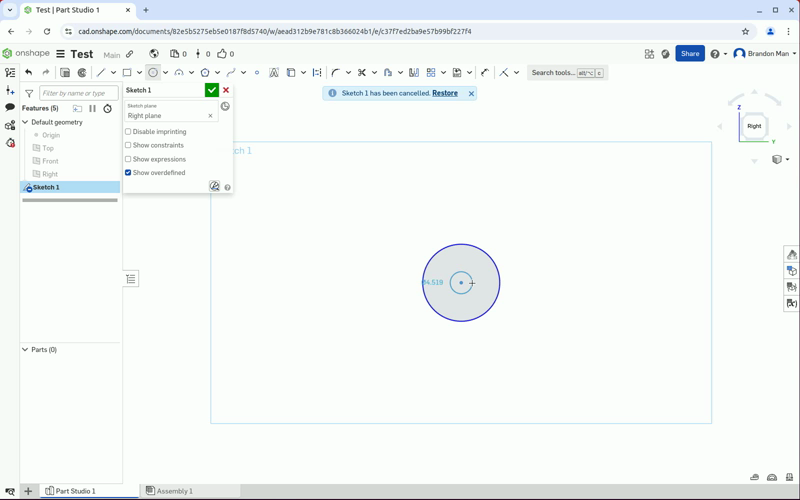
key(esc)
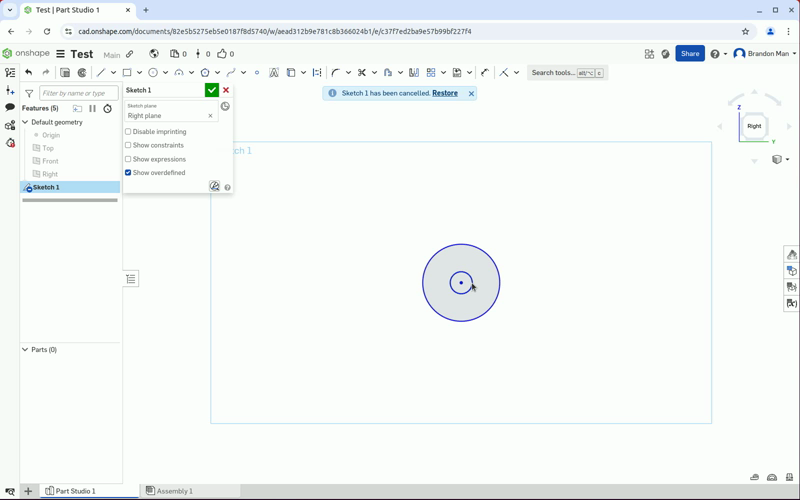
mouse_move(435, 280)
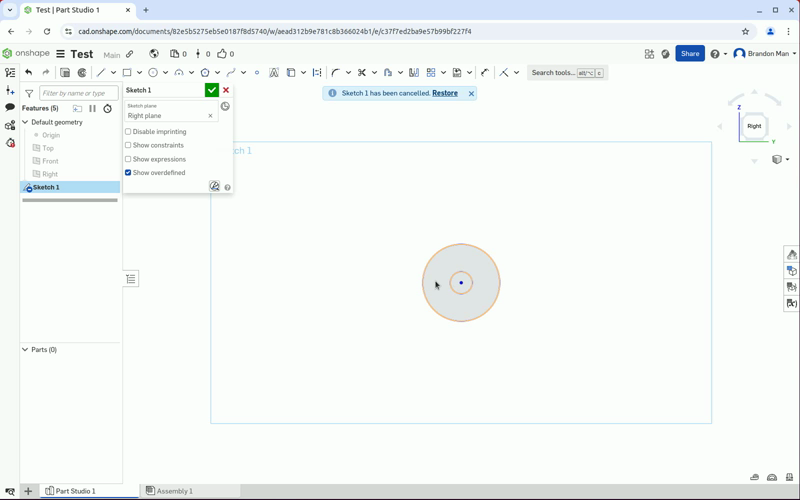
click(435, 280)
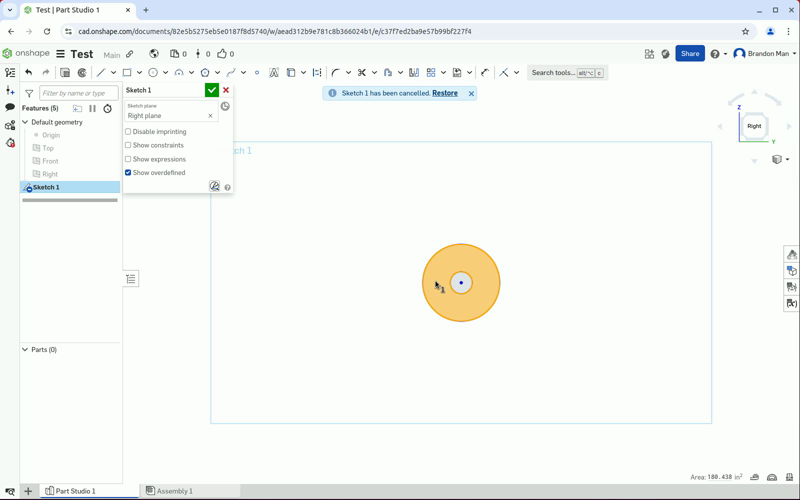
mouse_move(73, 352)
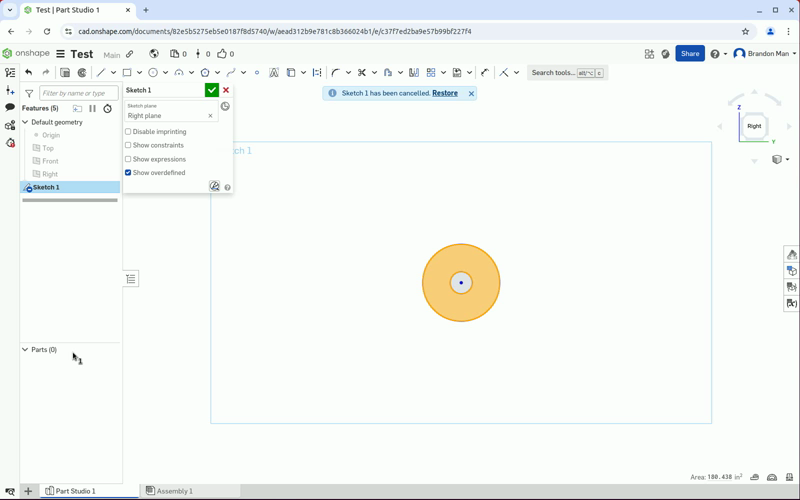
key(shift+y)
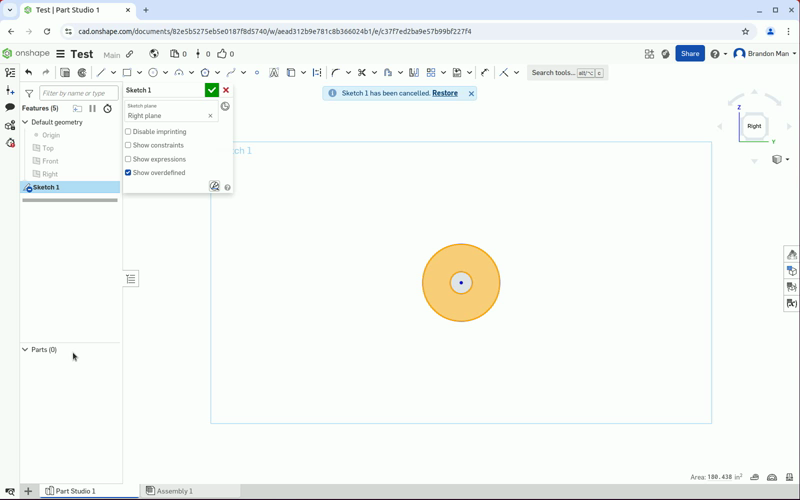
key(shift+e)
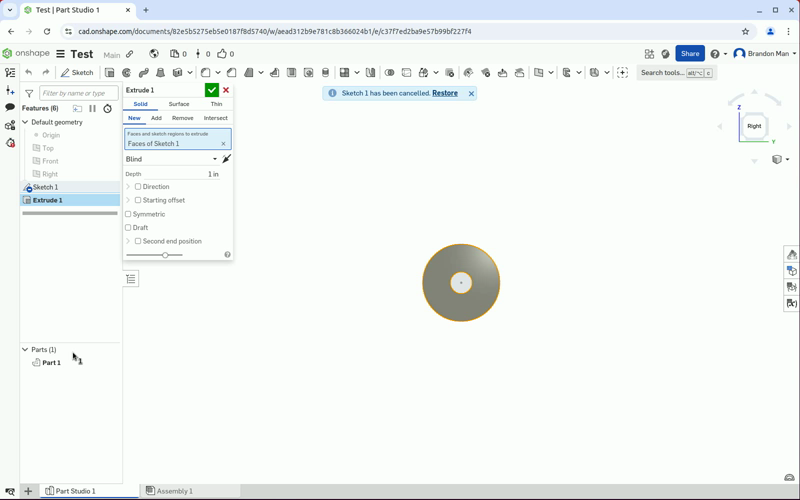
mouse_move(143, 106)
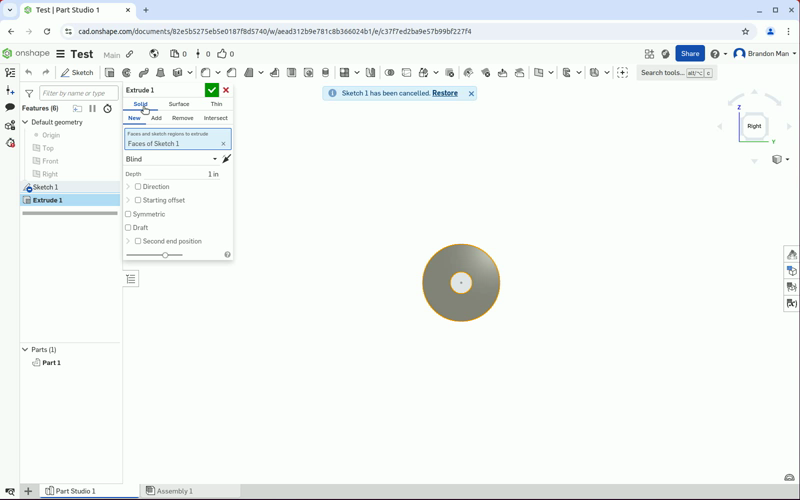
click(143, 106)
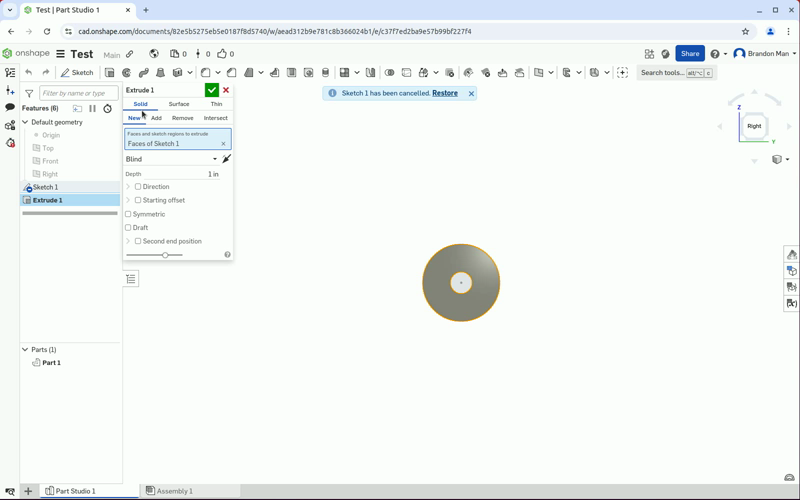
mouse_move(137, 120)
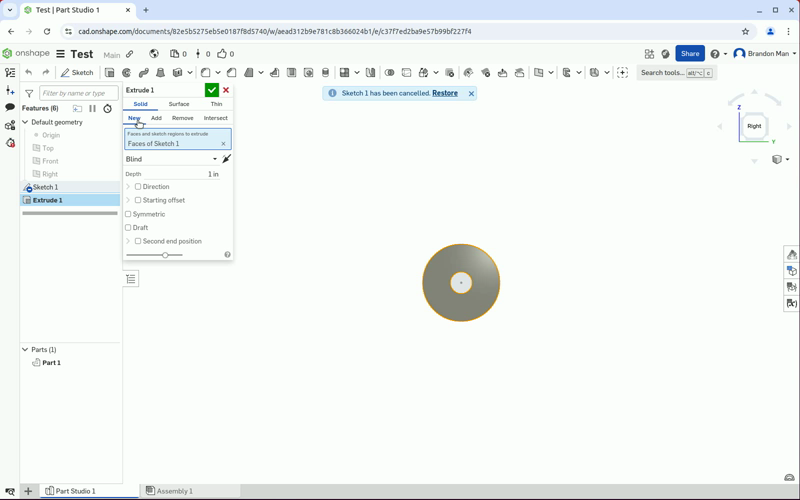
click(137, 120)
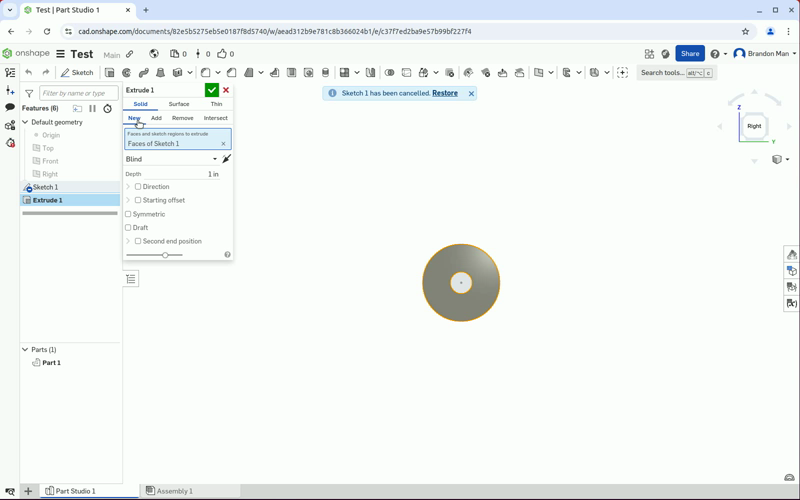
key(tab, 4)
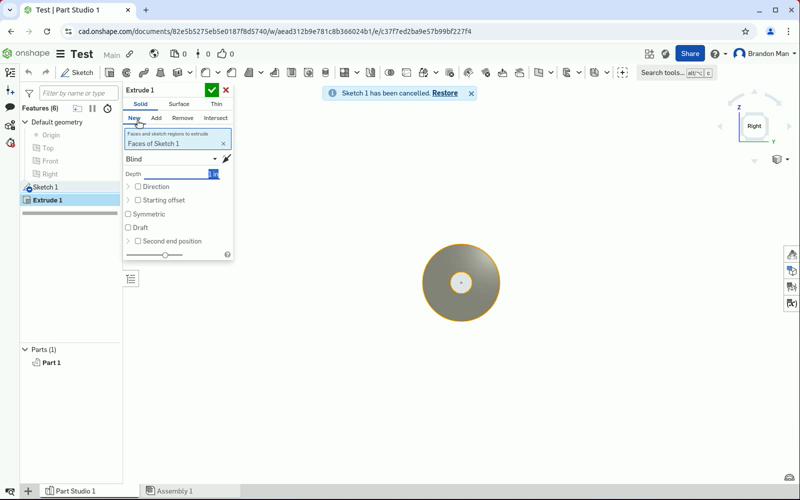
text(23.108)
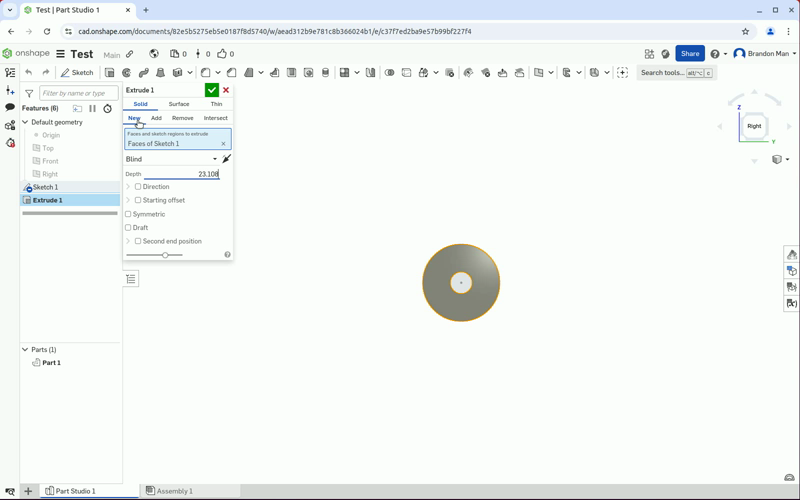
key(enter)
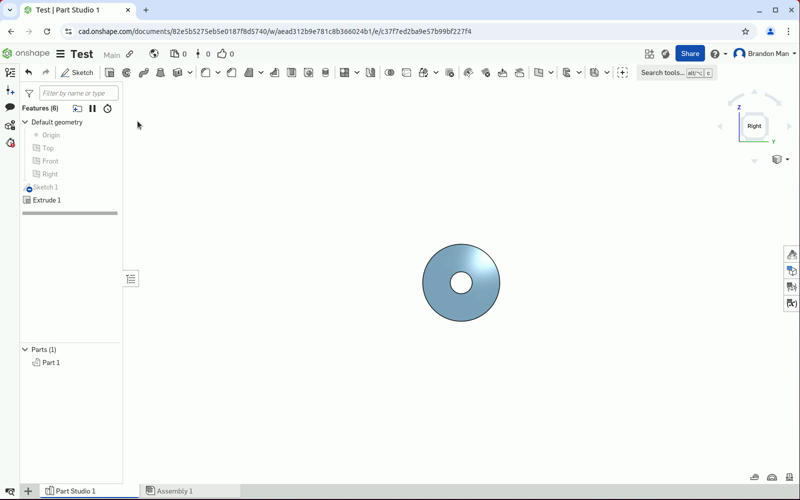
key(shift+h)
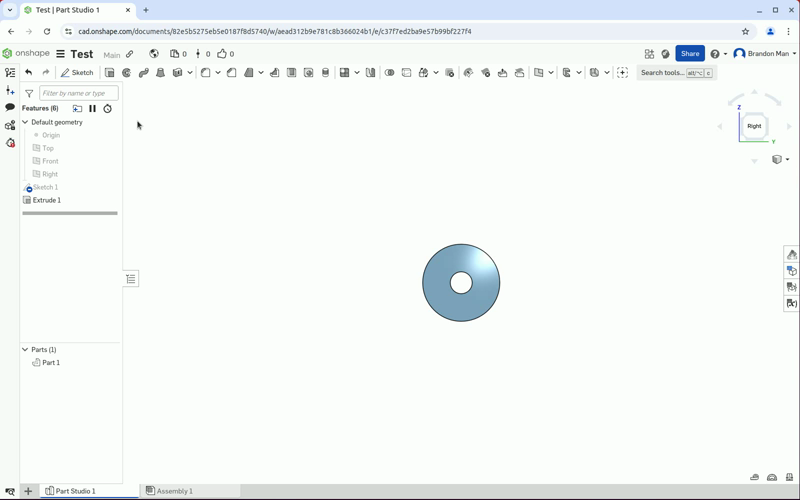
key(shift+h)
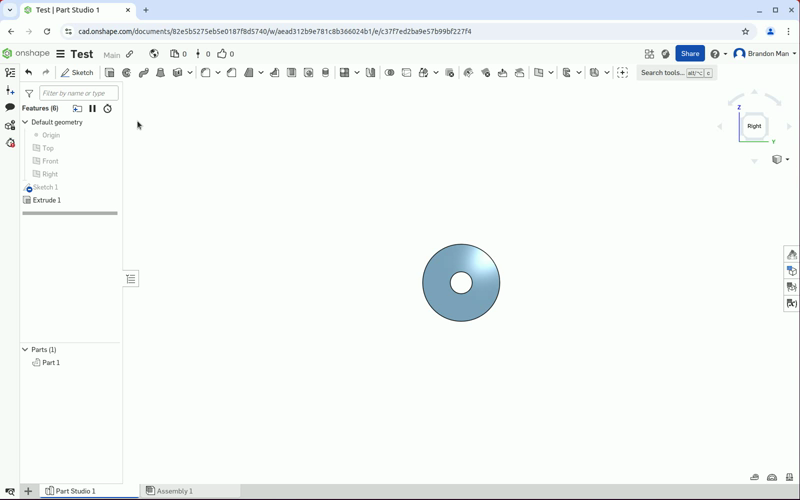
mouse_move(73, 189)
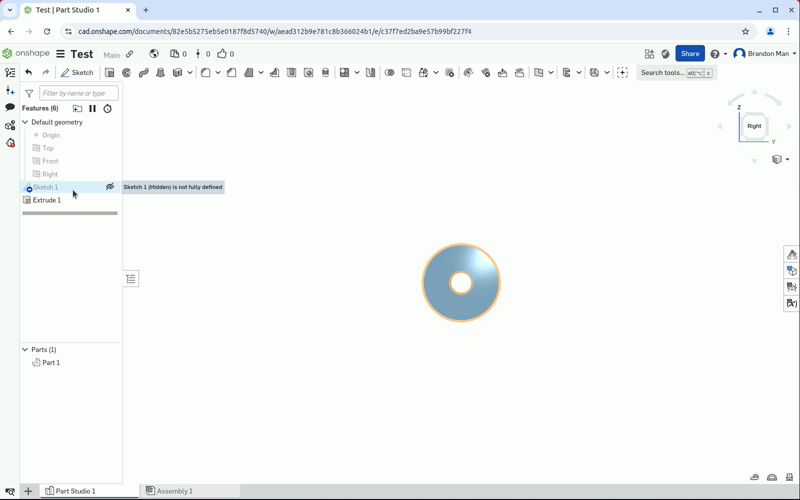
click(73, 189)
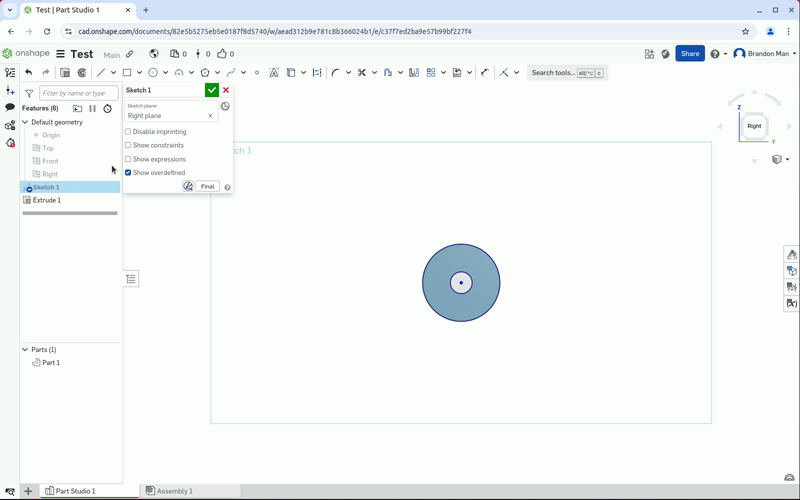
mouse_move(229, 92)
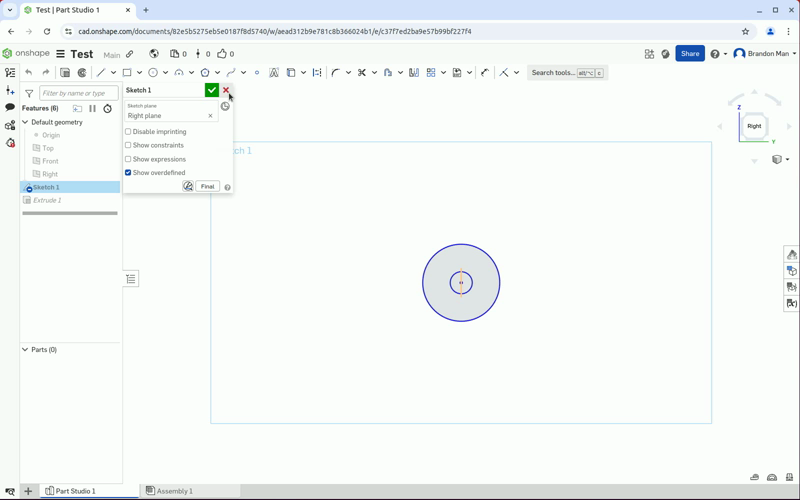
click(229, 92)
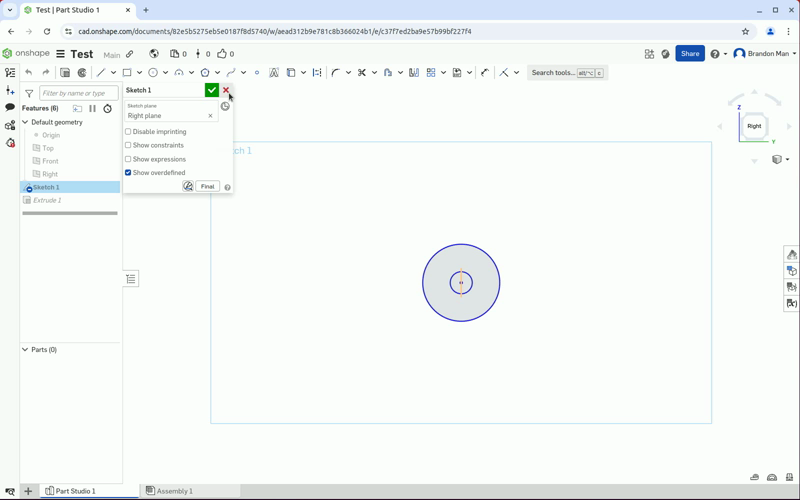
key(shift+s)
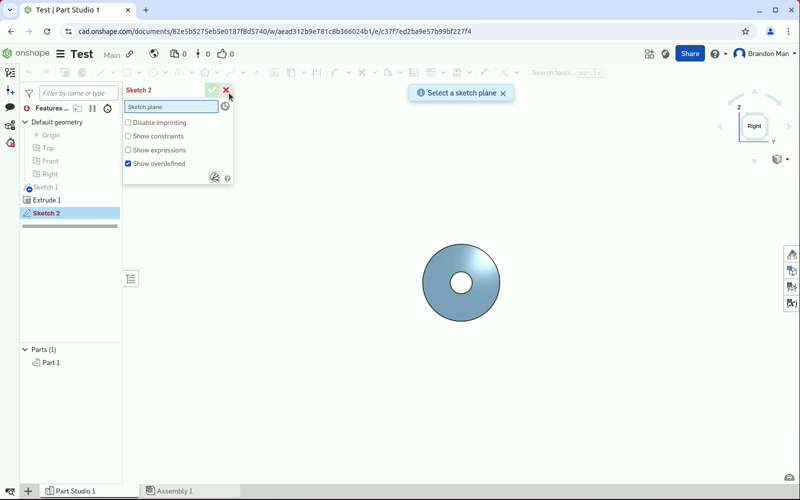
mouse_move(73, 176)
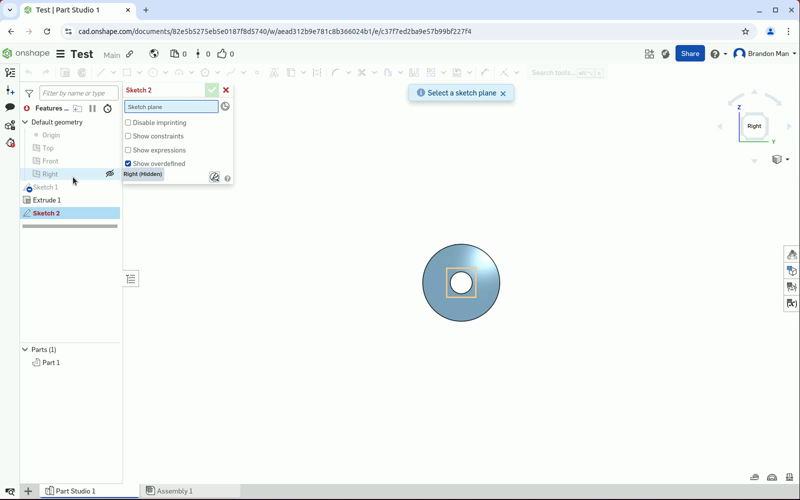
click(73, 176)
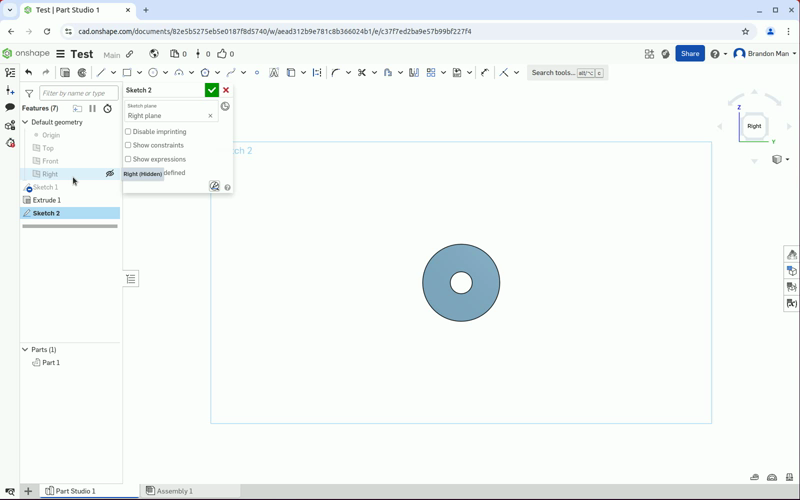
mouse_move(73, 352)
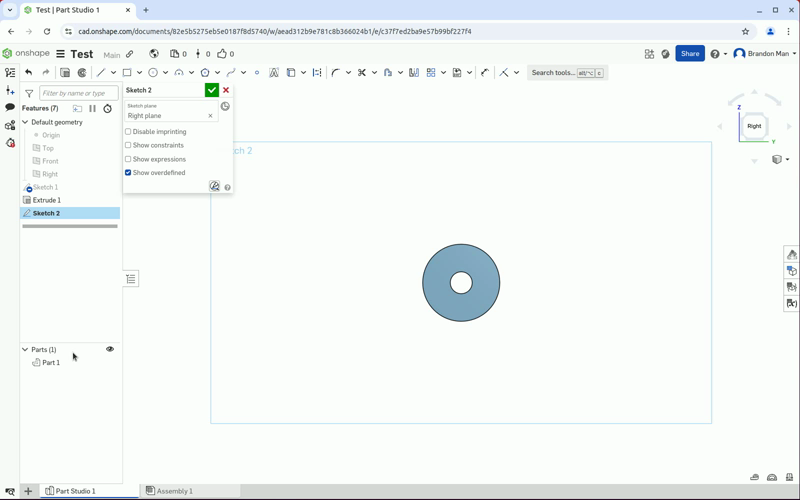
key(y)
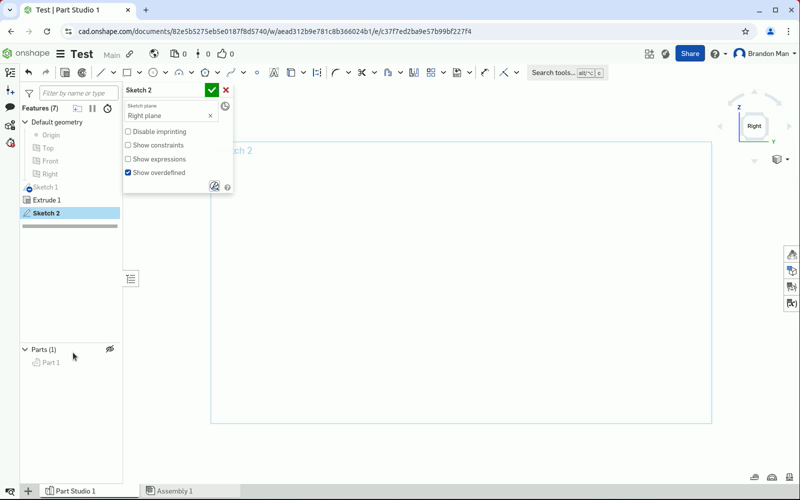
key(c)
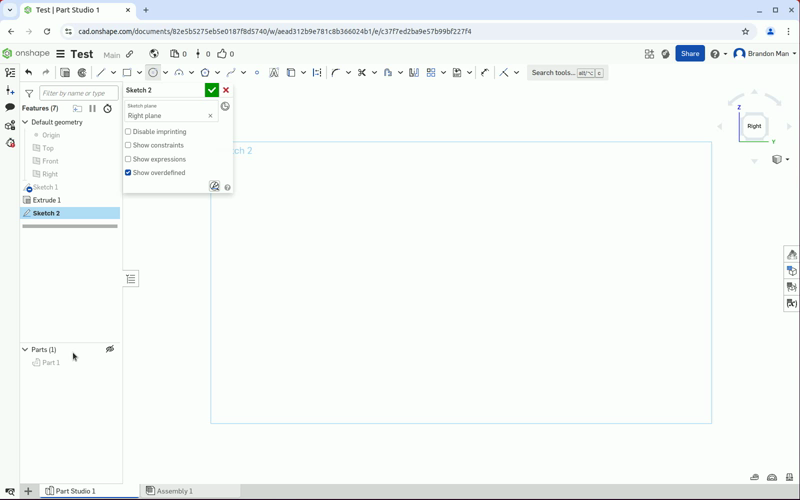
key_down(shift)
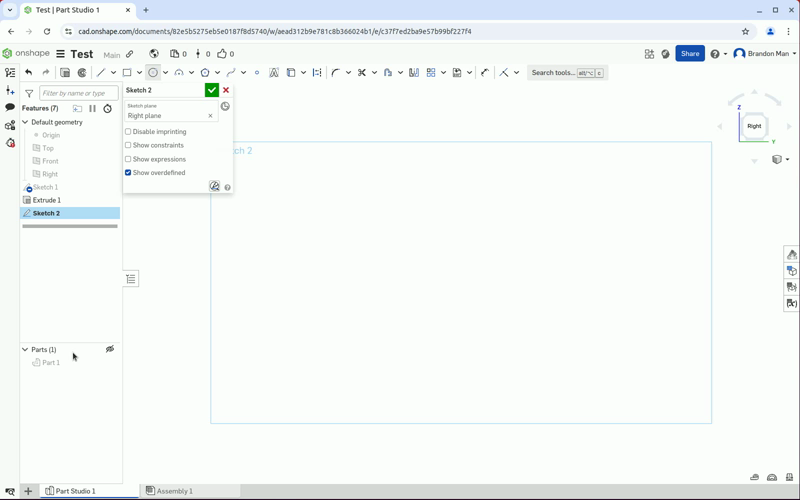
mouse_move(460, 282)
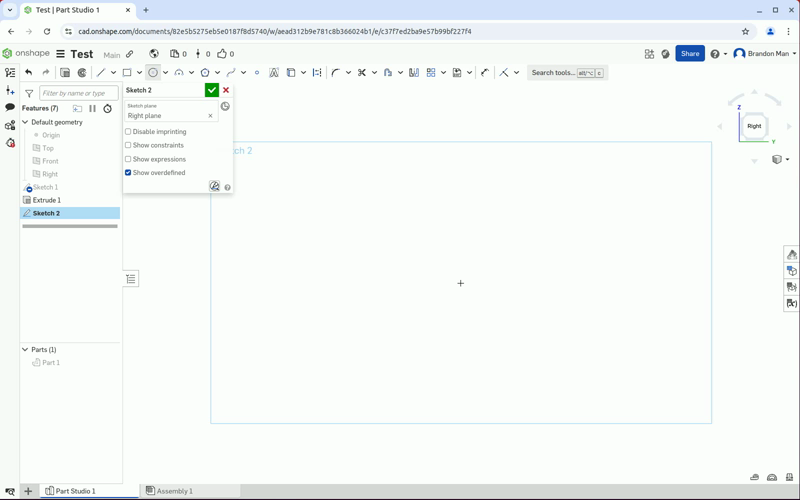
click(460, 282)
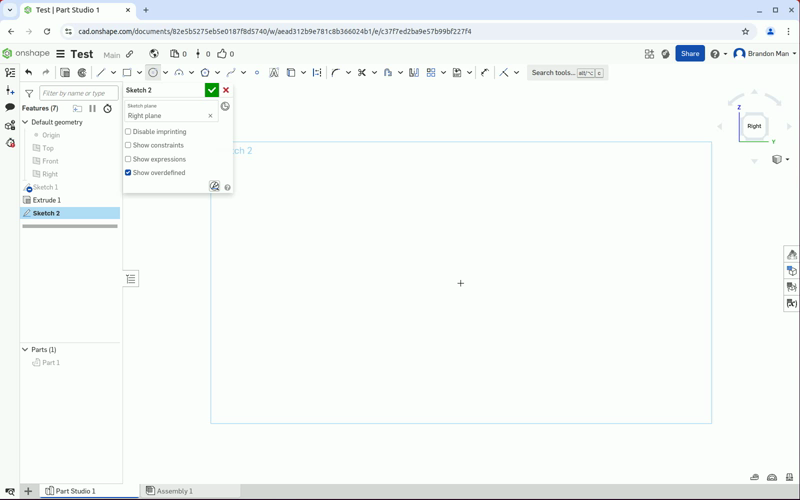
key_up(shift)
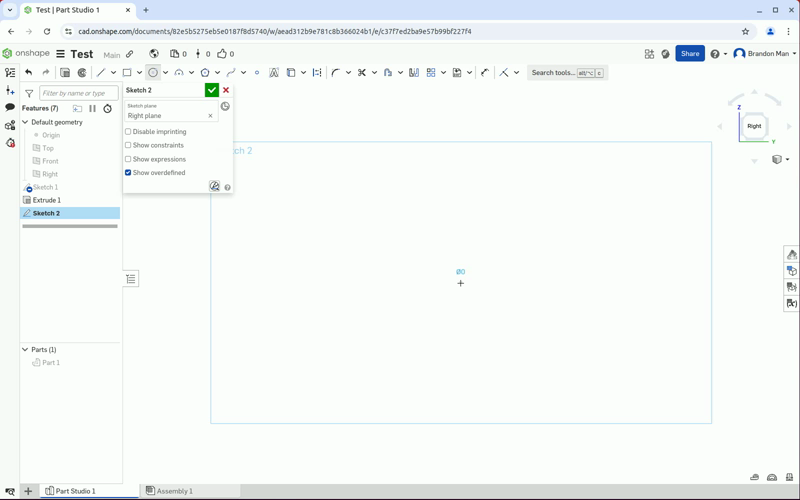
mouse_move(472, 282)
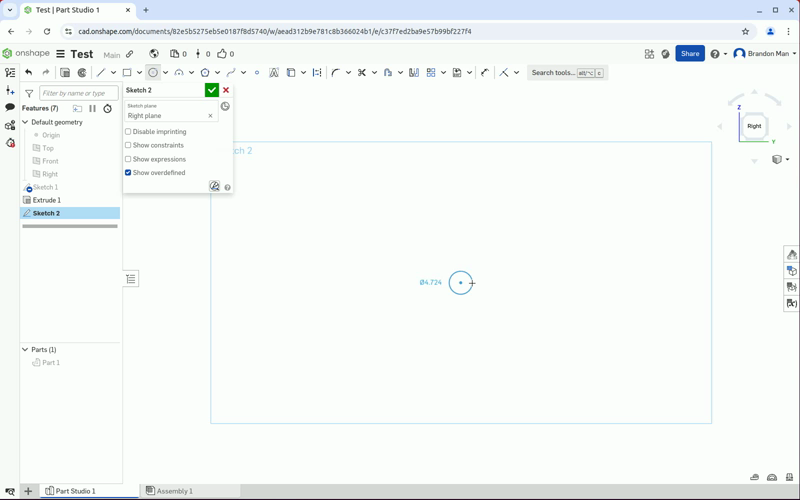
click(472, 282)
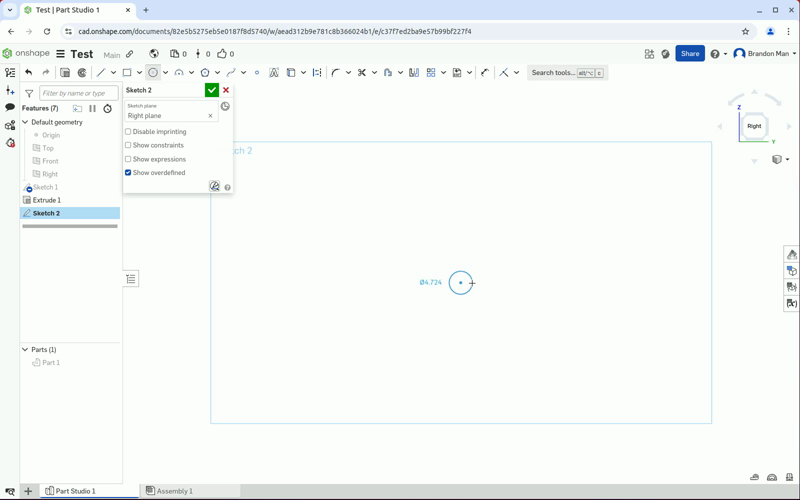
key(esc)
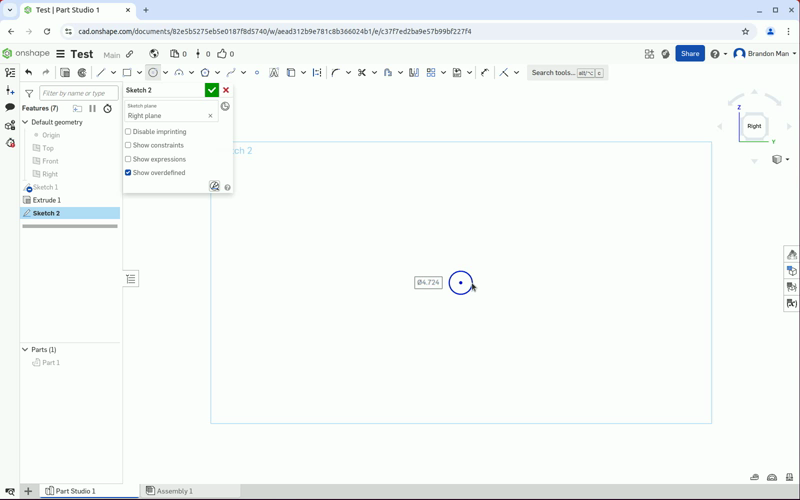
mouse_move(455, 291)
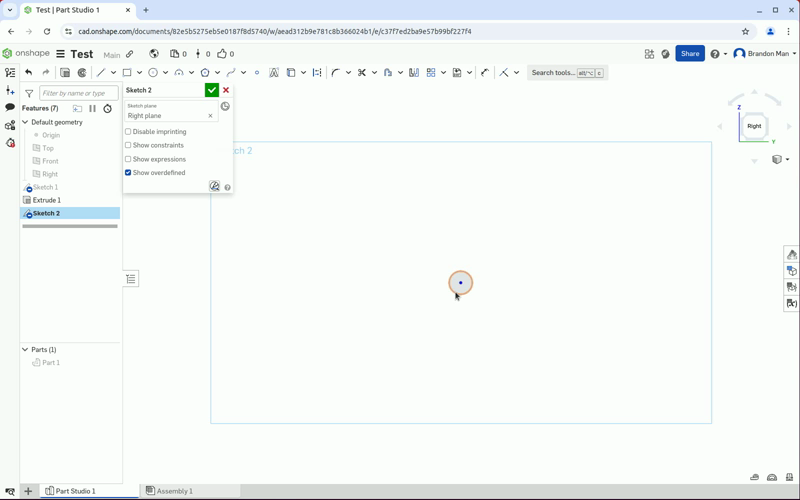
scroll(6)
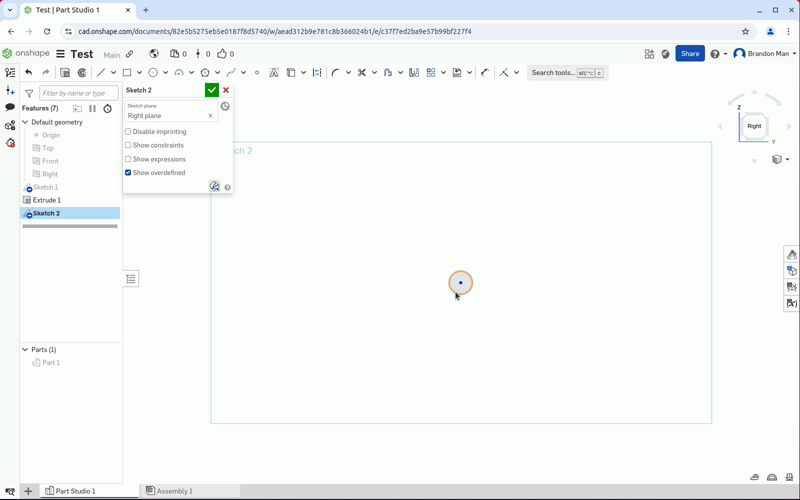
scroll(6)
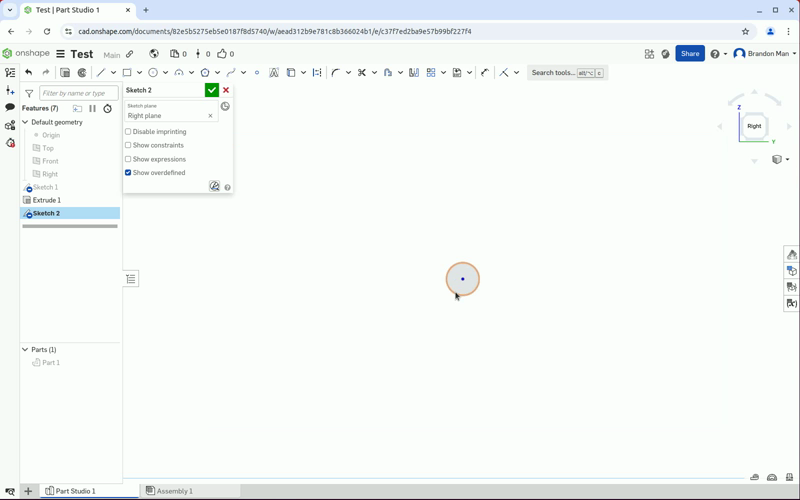
scroll(6)
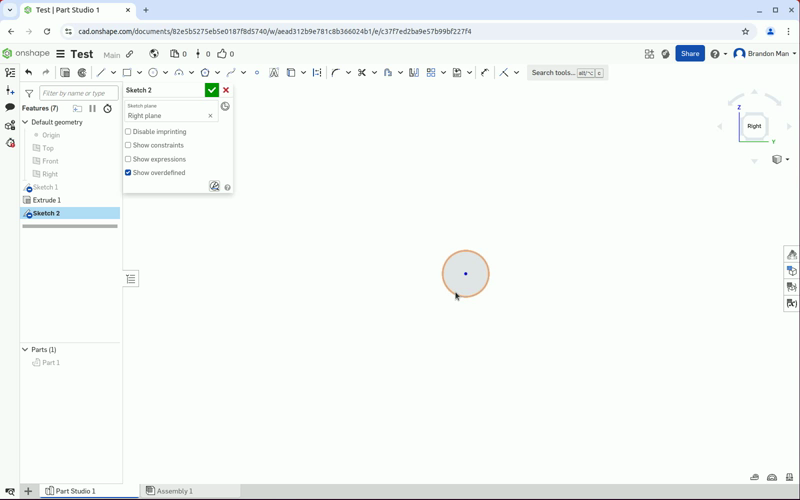
scroll(6)
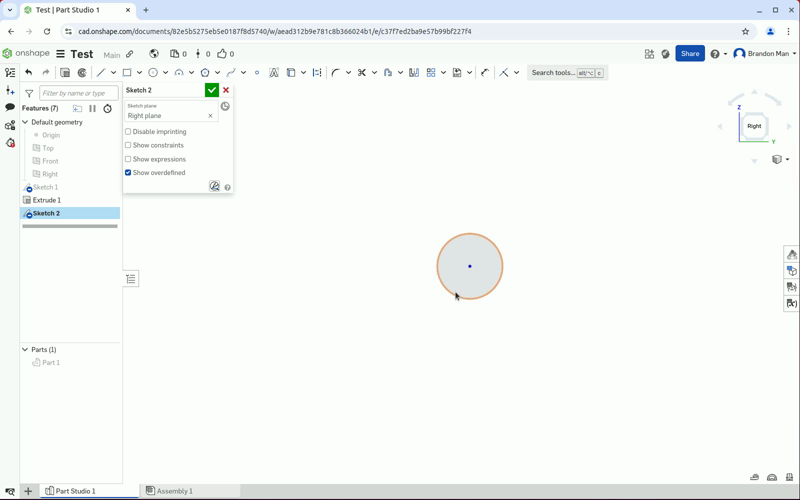
scroll(6)
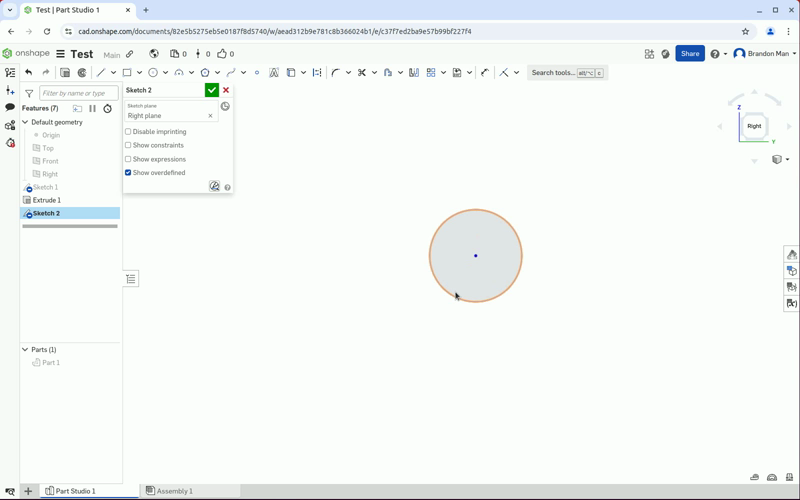
scroll(6)
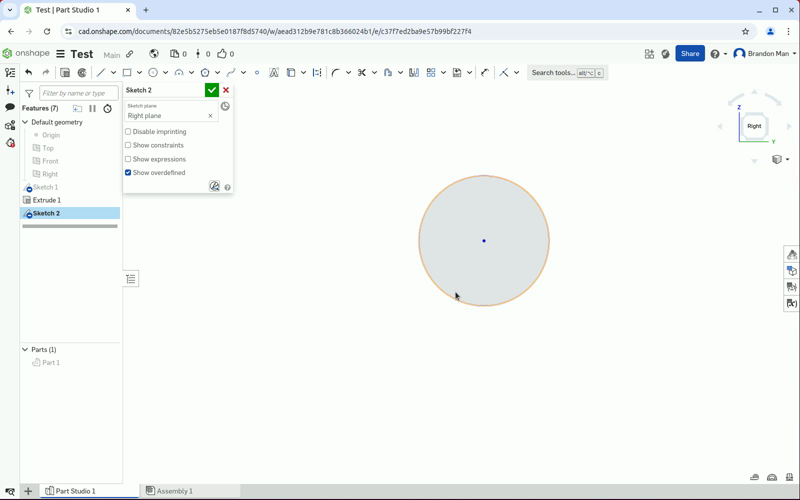
scroll(6)
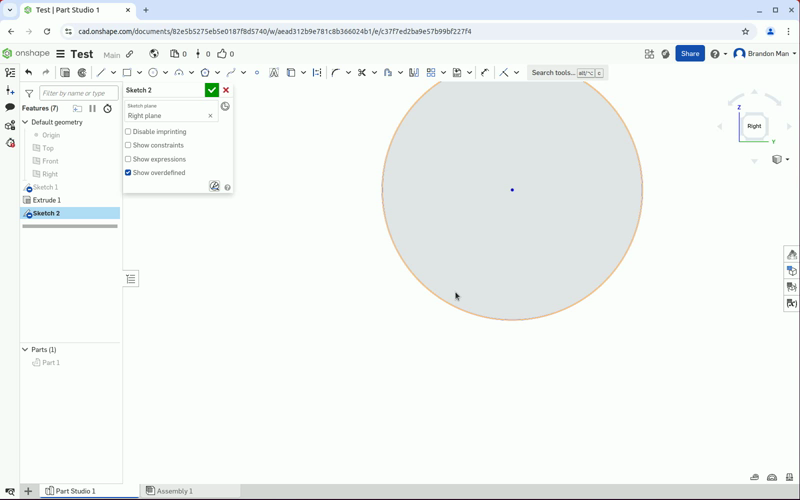
click(455, 291)
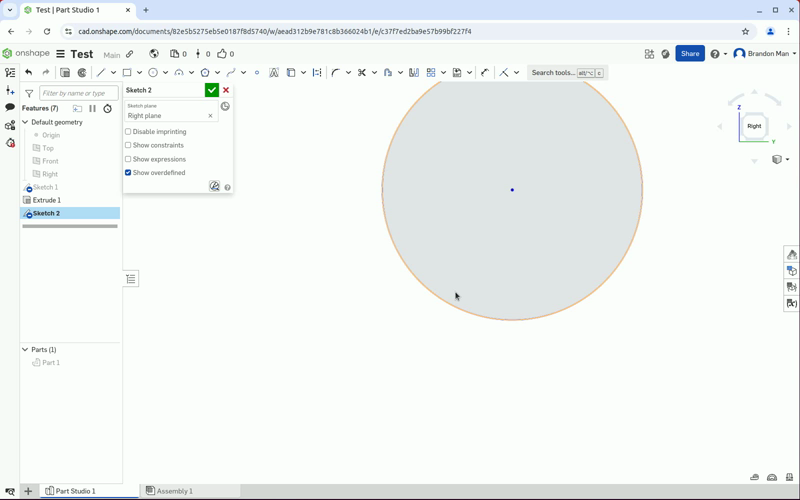
scroll(-6)
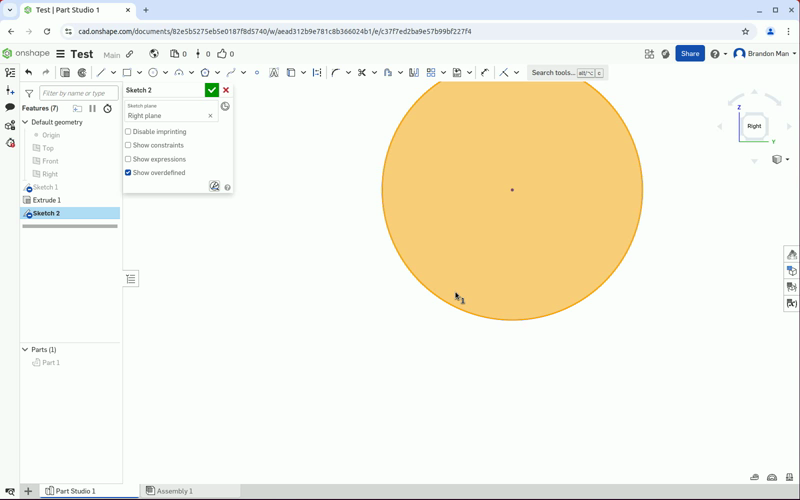
scroll(-6)
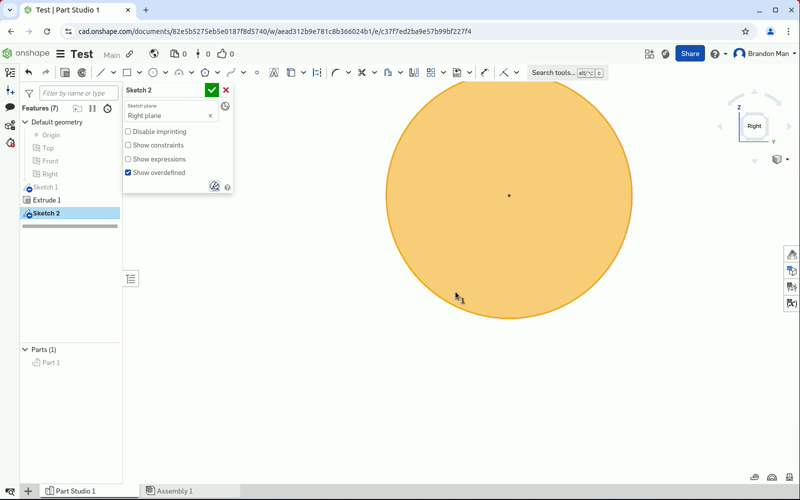
scroll(-6)
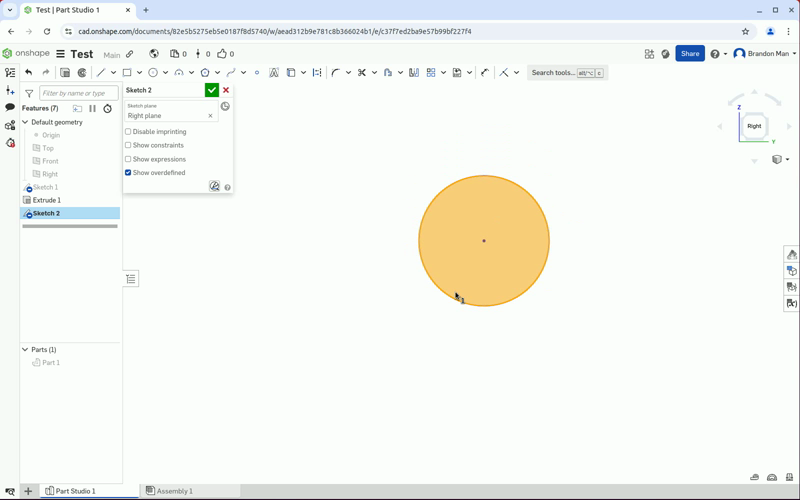
scroll(-6)
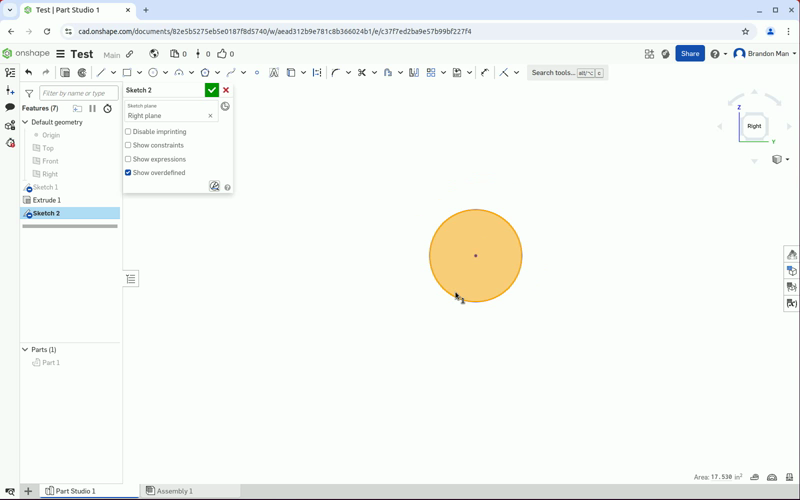
scroll(-6)
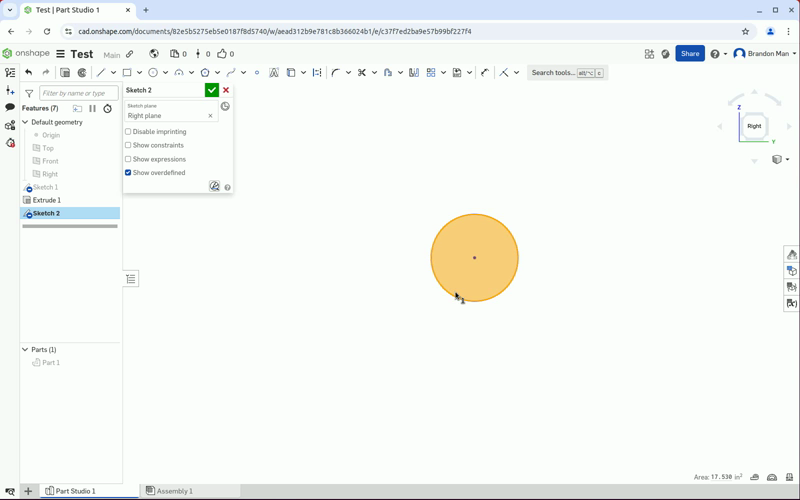
scroll(-6)
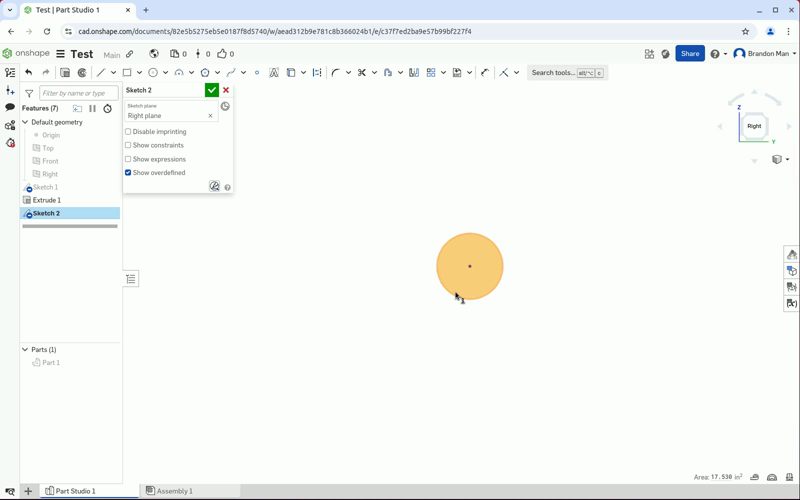
scroll(-6)
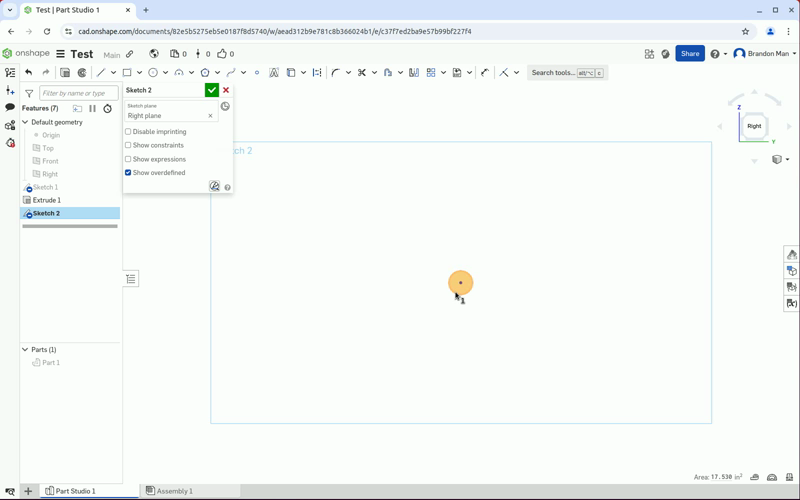
mouse_move(73, 352)
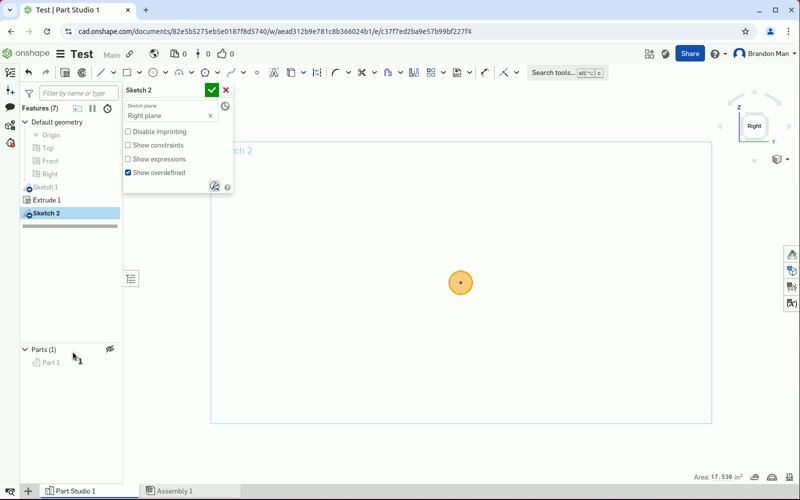
key(shift+y)
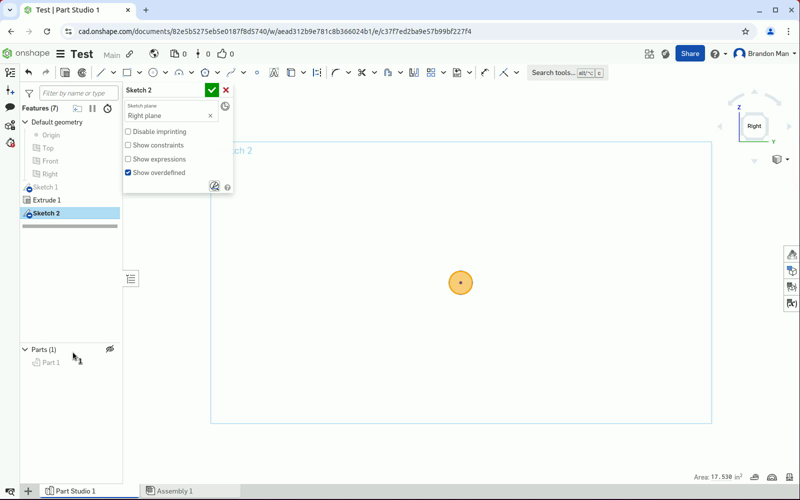
key(shift+e)
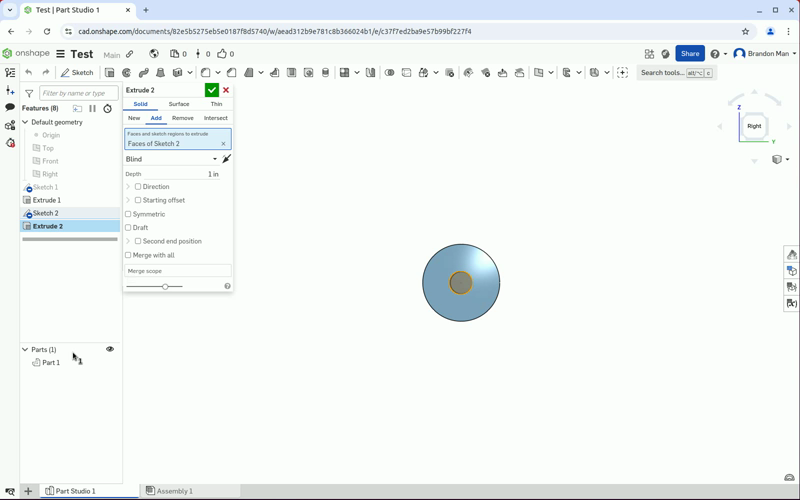
mouse_move(143, 106)
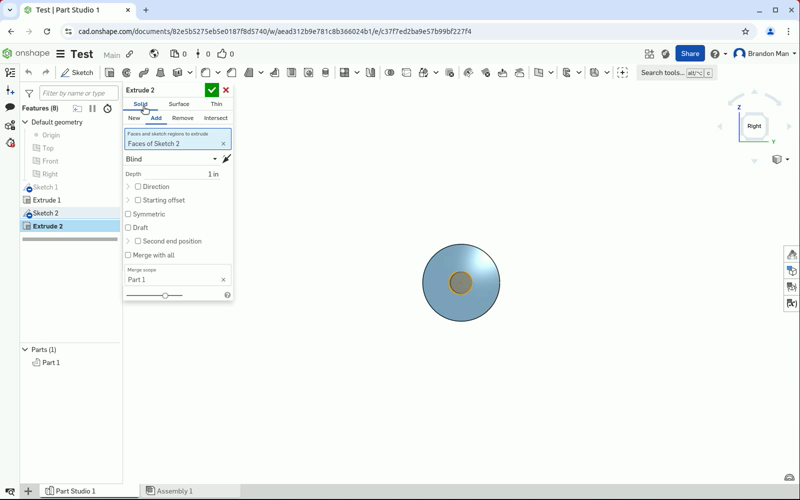
click(143, 106)
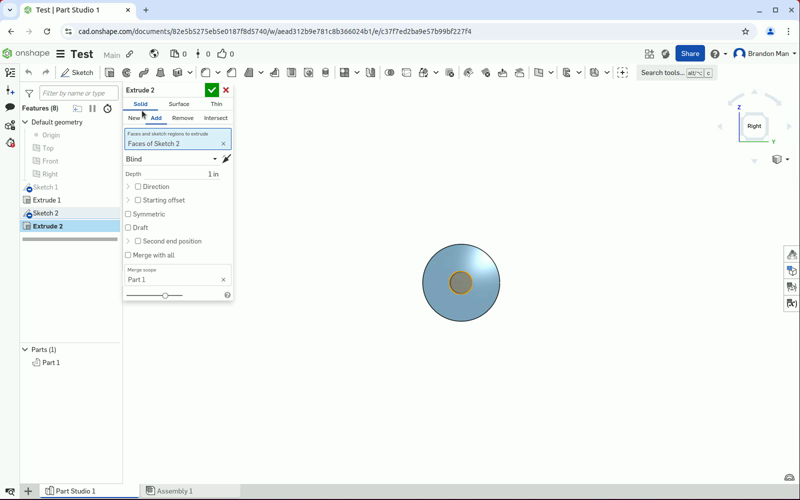
mouse_move(137, 120)
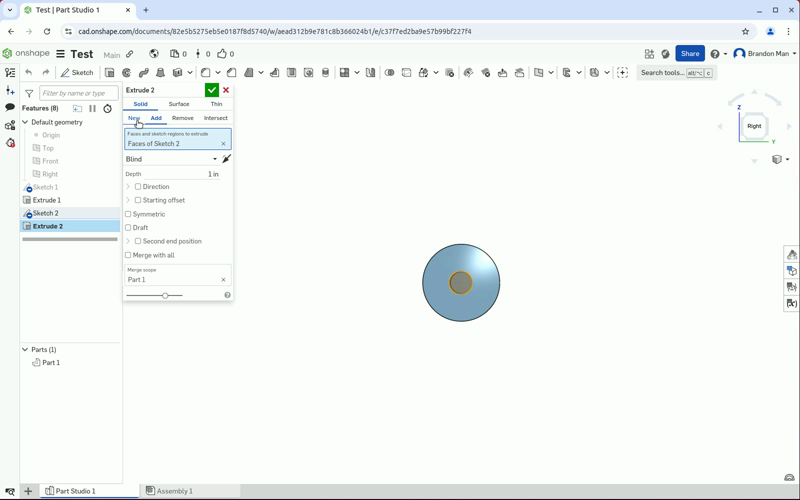
click(137, 120)
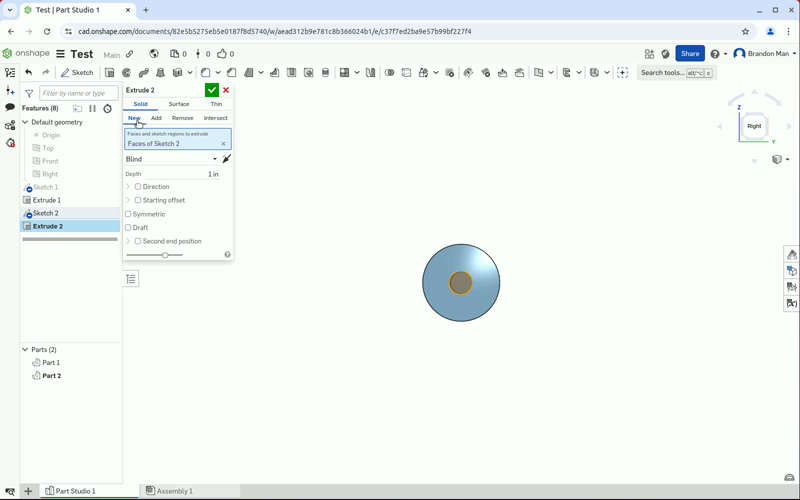
key(tab, 4)
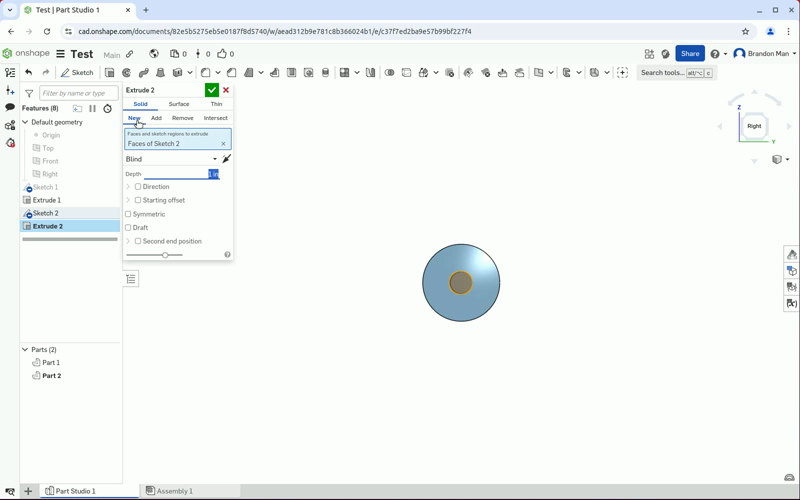
text(23.108)
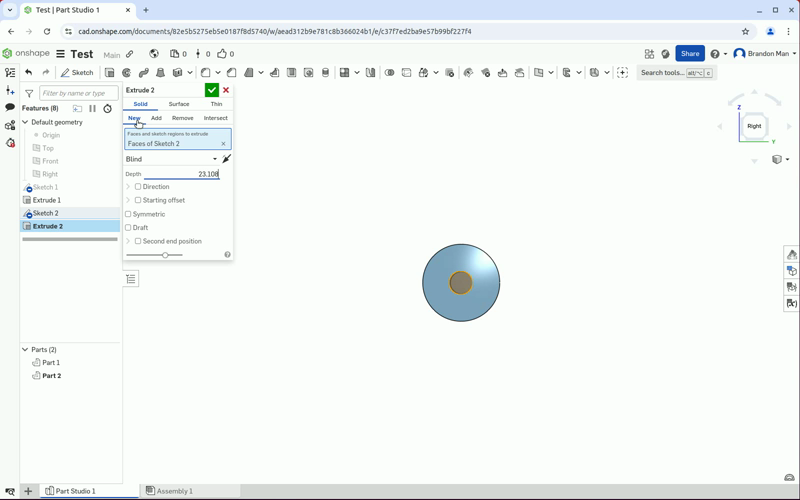
key(enter)
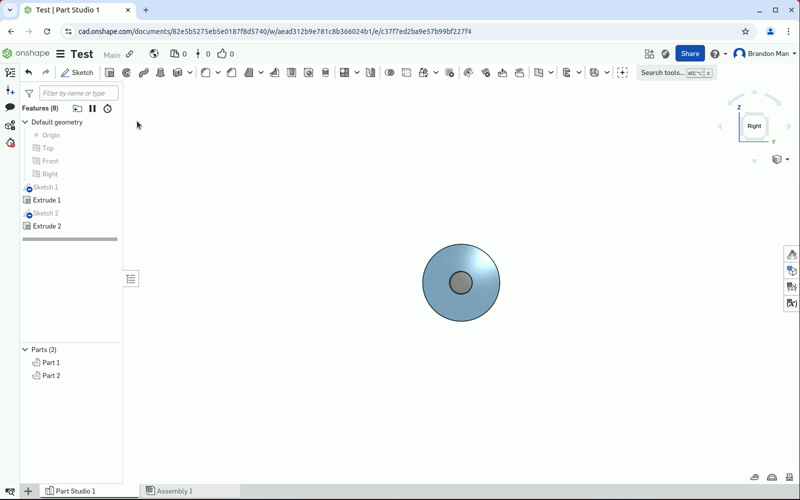
key(shift+h)
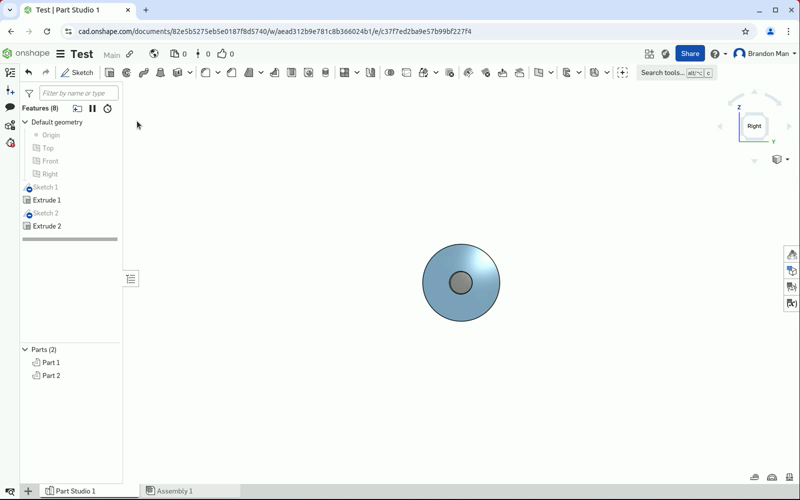
key(shift+h)
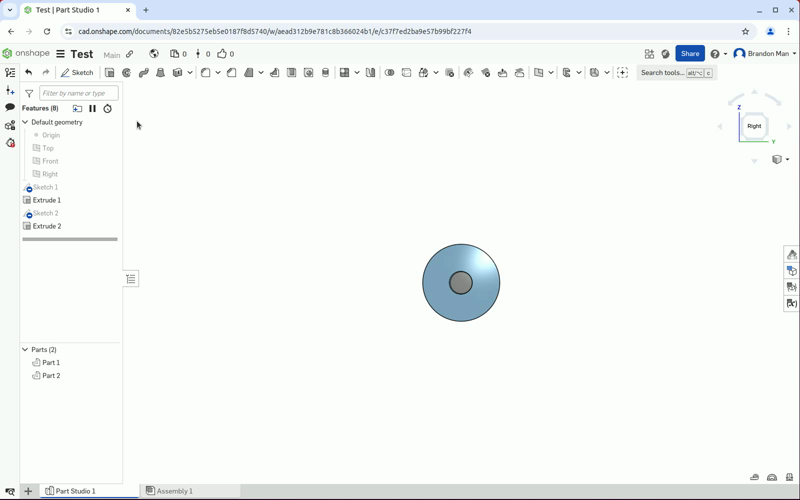
mouse_move(73, 189)
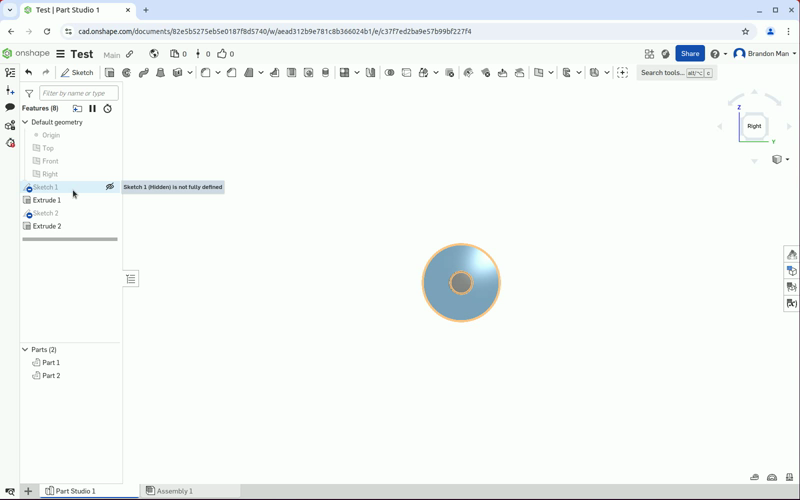
click(73, 189)
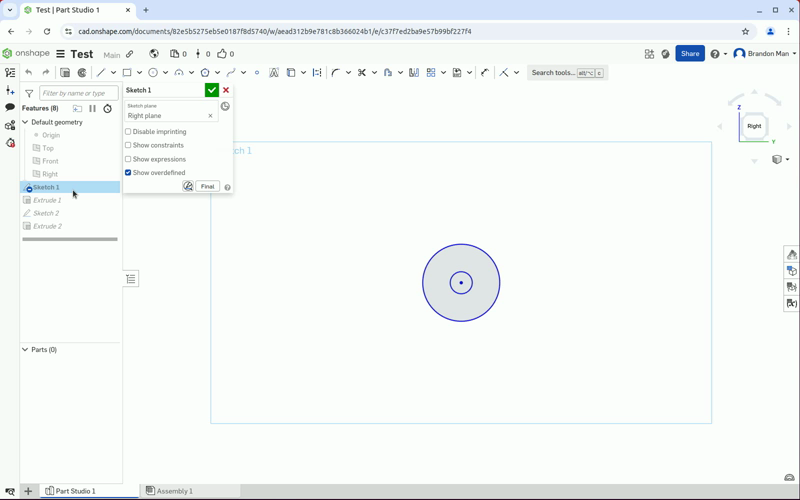
mouse_move(229, 92)
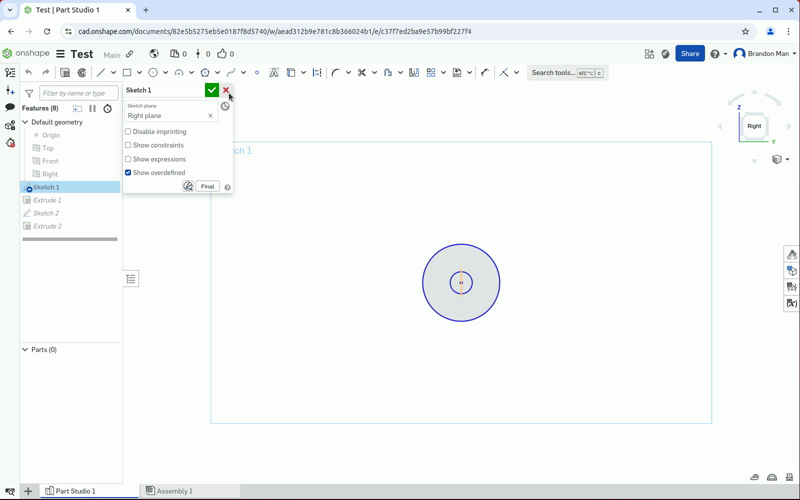
click(229, 92)
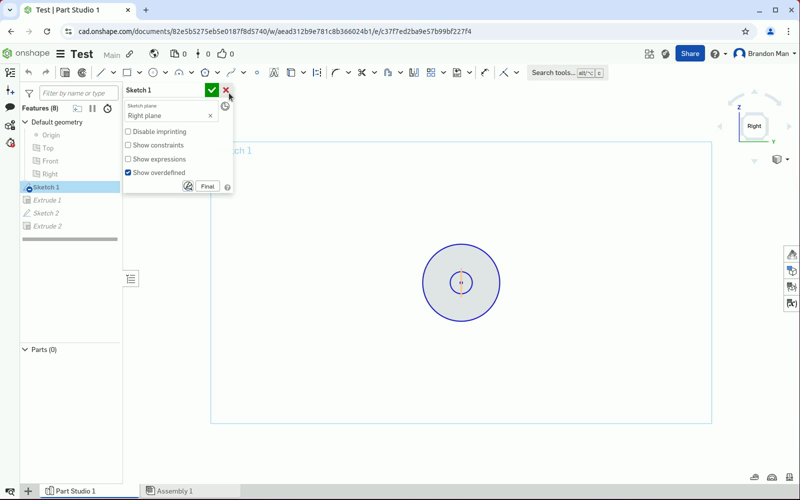
key(shift+s)
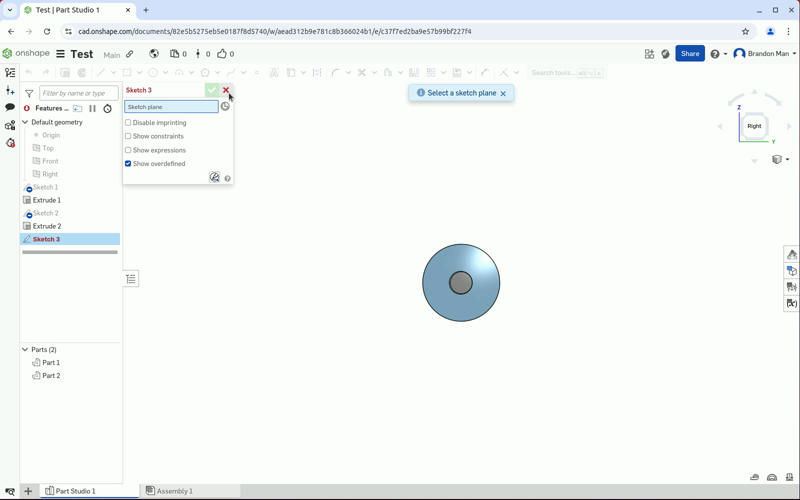
mouse_move(73, 176)
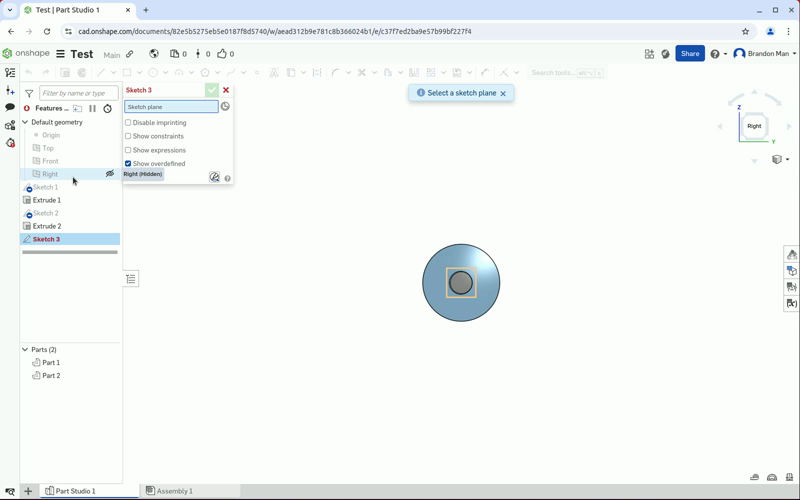
click(73, 176)
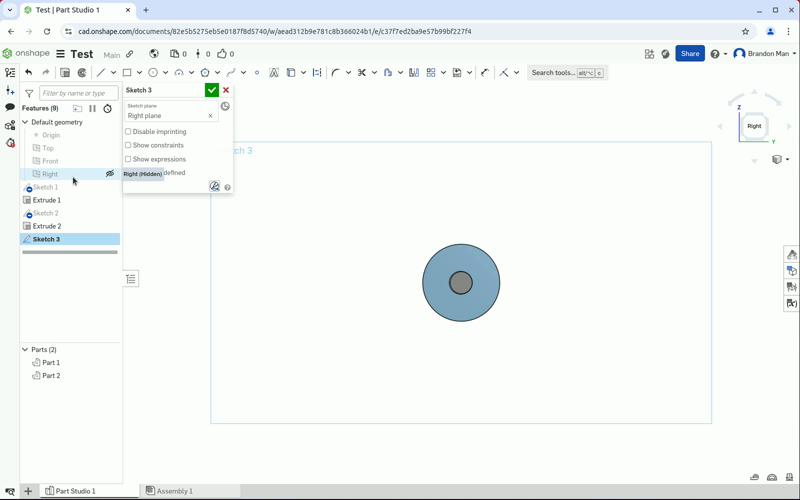
mouse_move(73, 352)
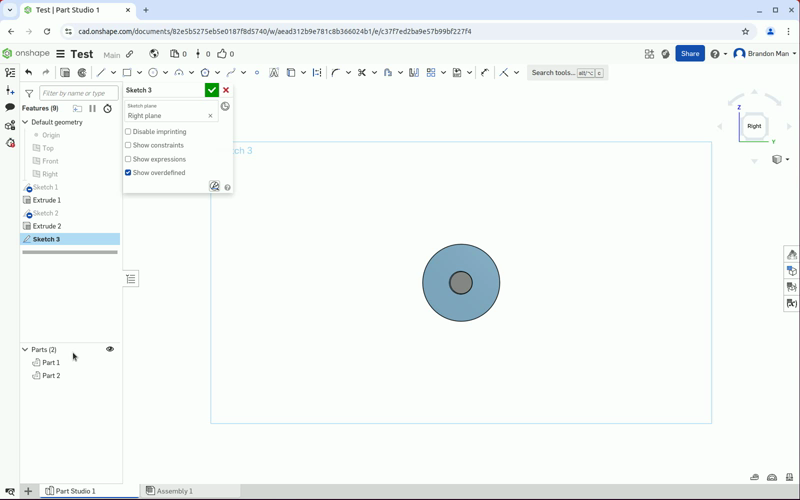
key(y)
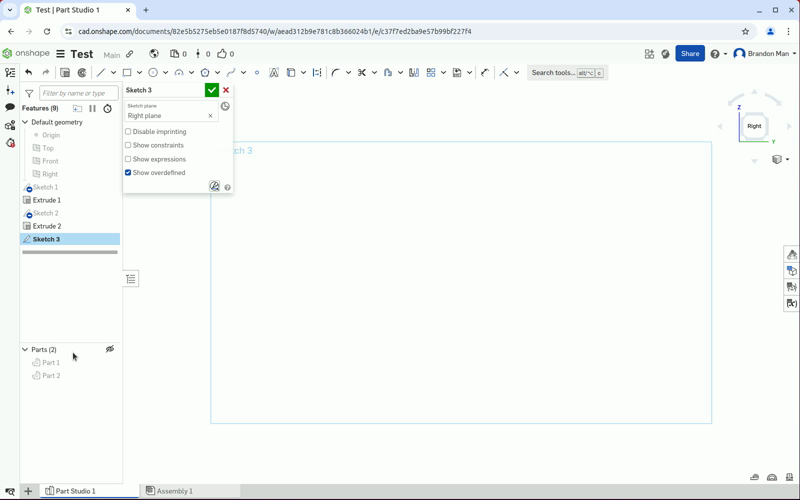
key(c)
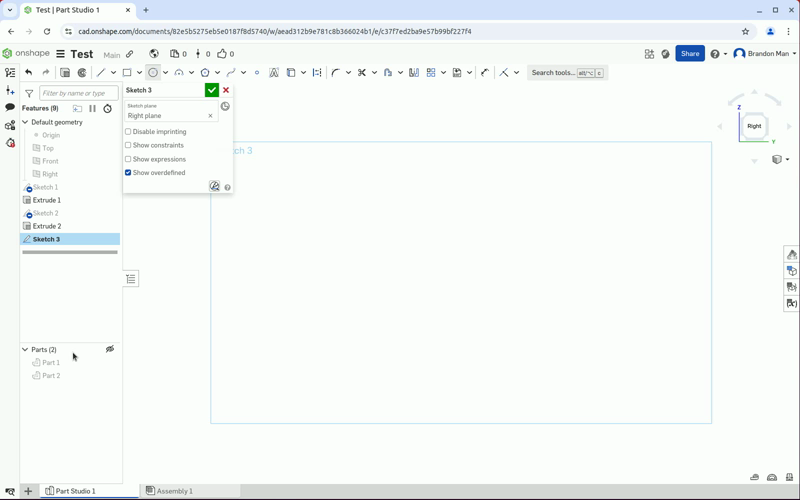
key_down(shift)
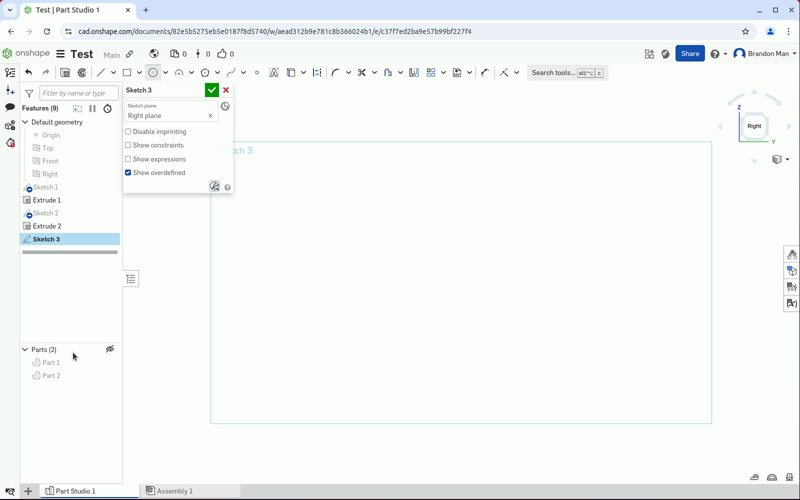
mouse_move(460, 282)
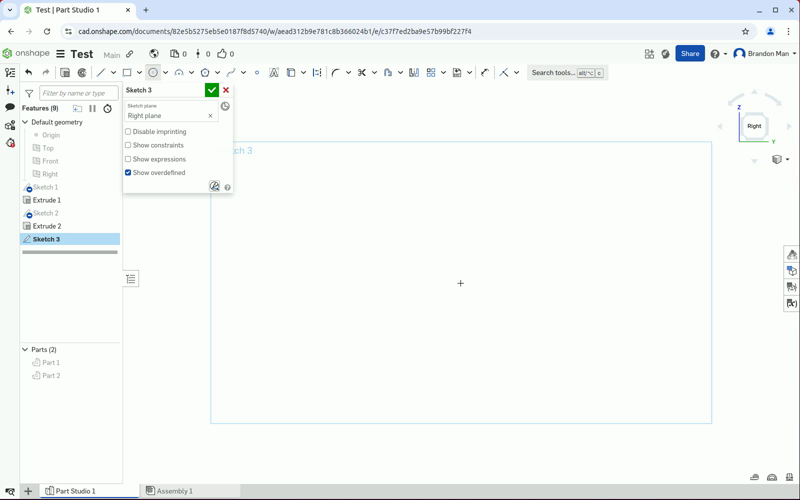
click(460, 282)
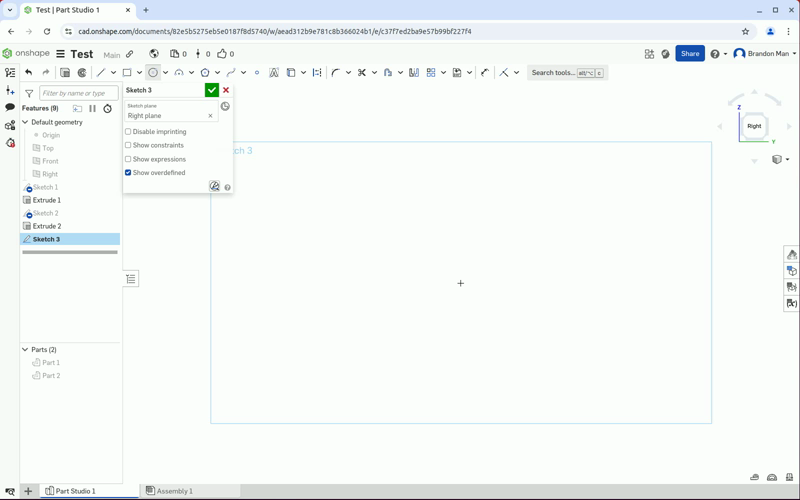
key_up(shift)
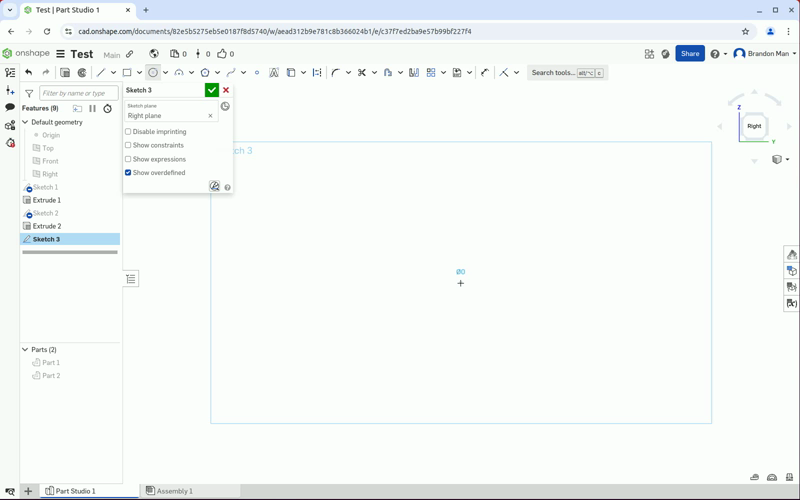
mouse_move(472, 282)
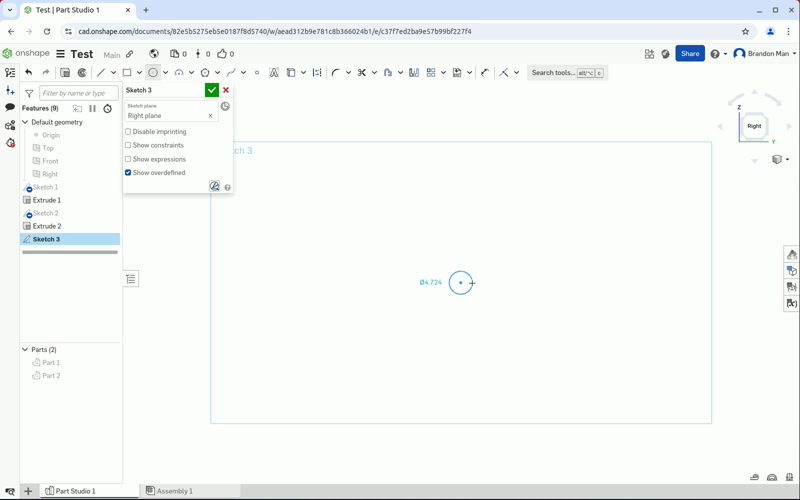
click(472, 282)
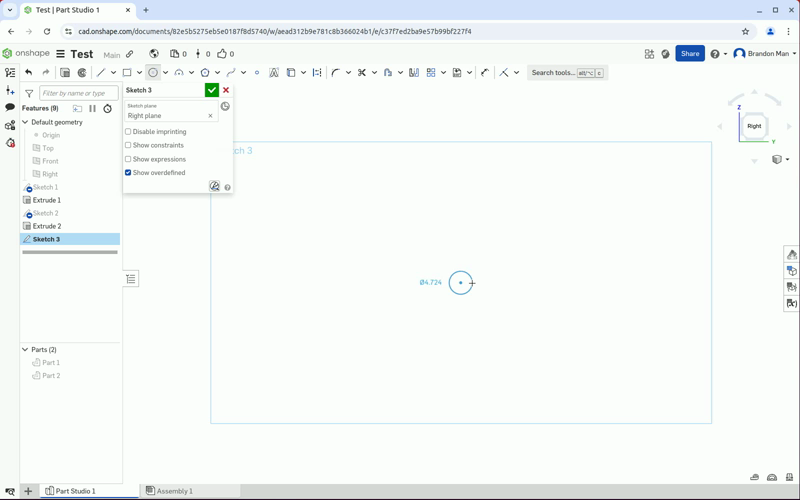
key(esc)
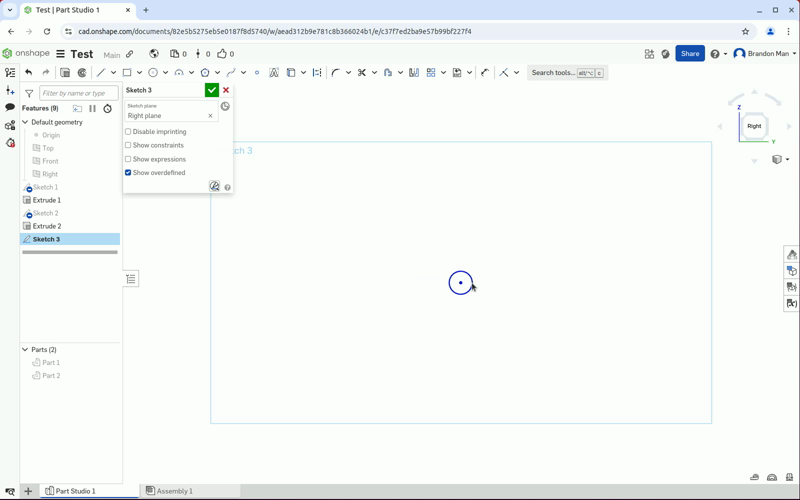
mouse_move(451, 277)
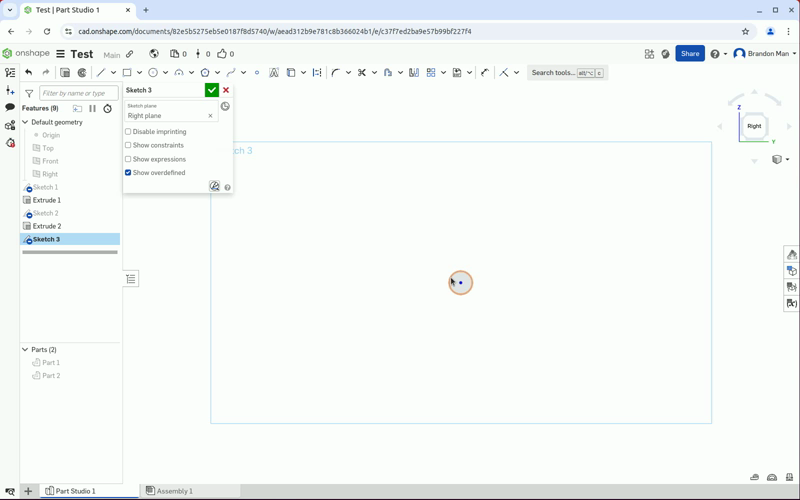
scroll(6)
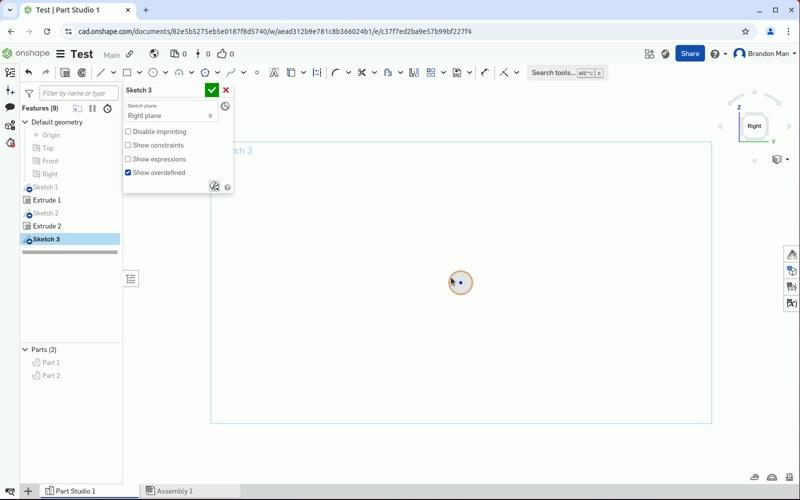
scroll(6)
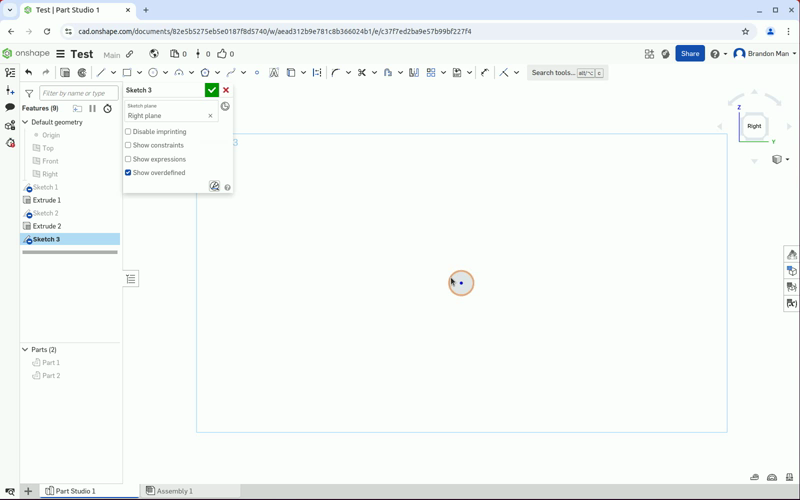
scroll(6)
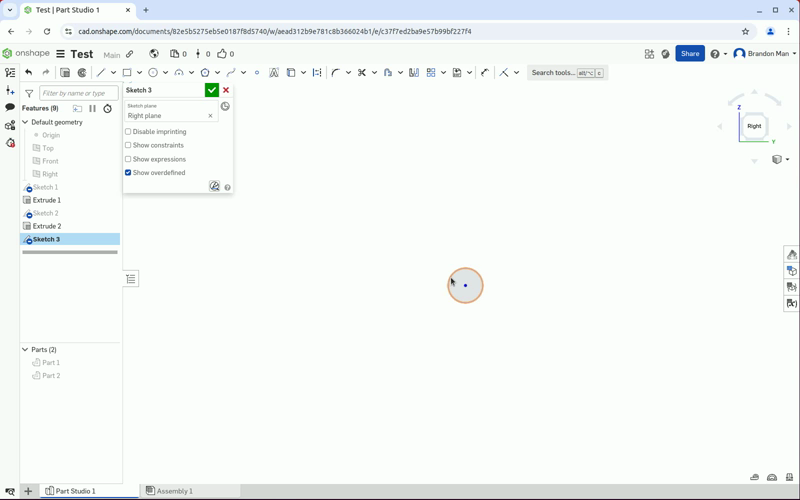
scroll(6)
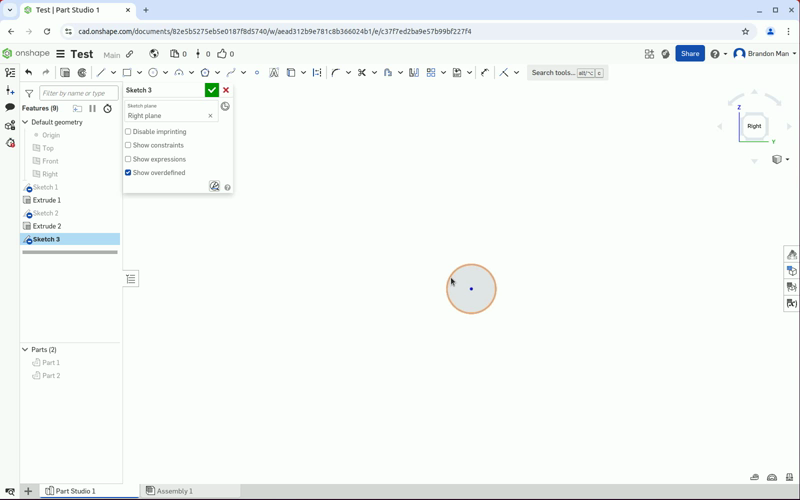
scroll(6)
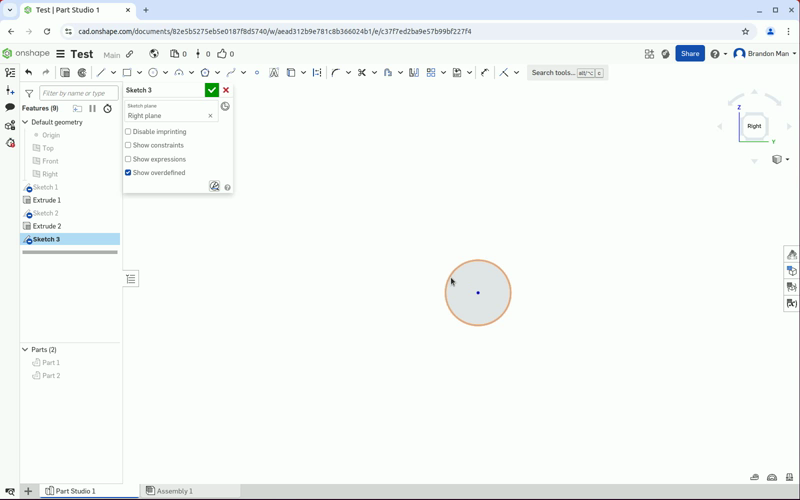
scroll(6)
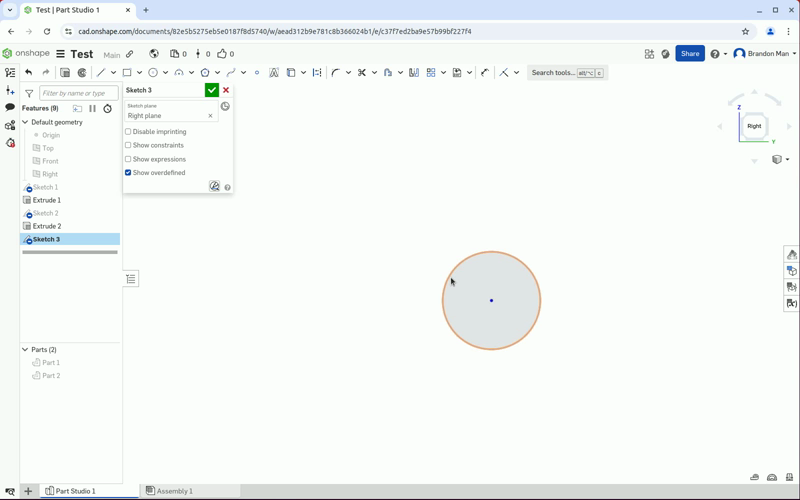
scroll(6)
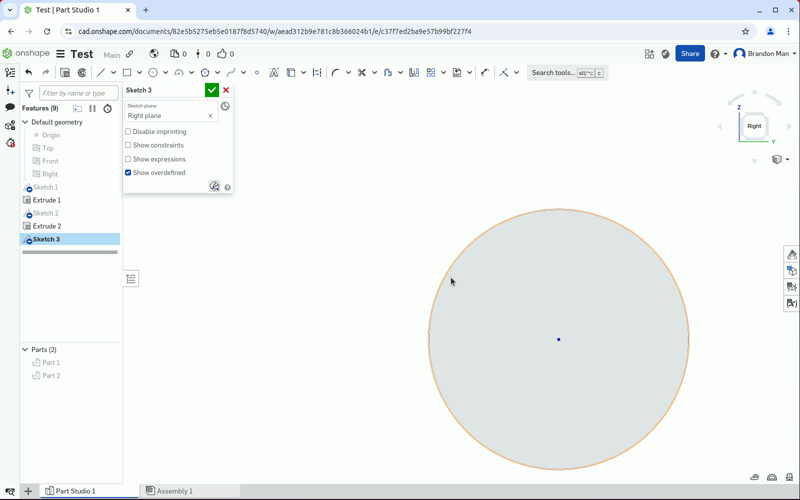
click(451, 277)
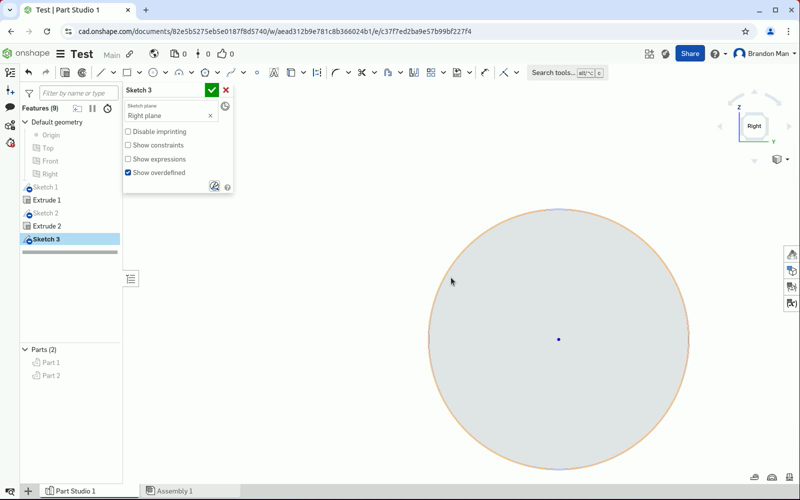
scroll(-6)
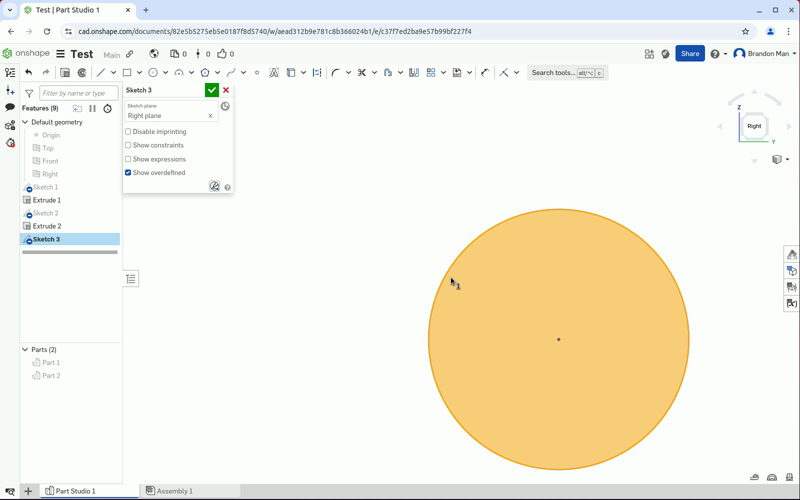
scroll(-6)
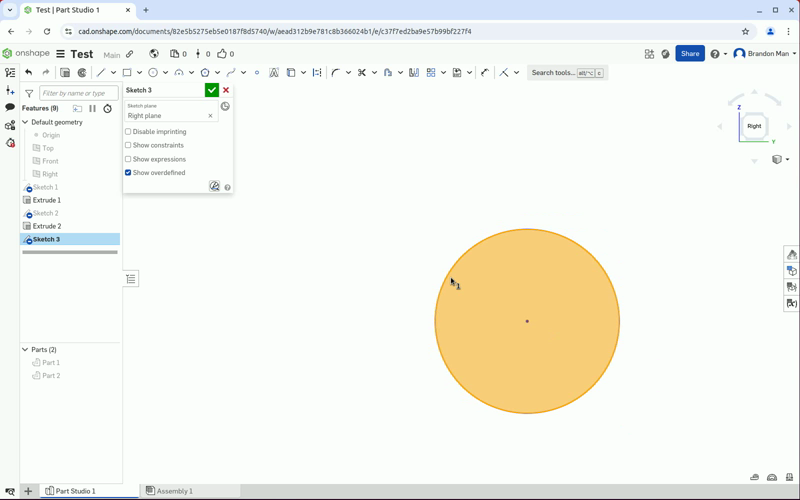
scroll(-6)
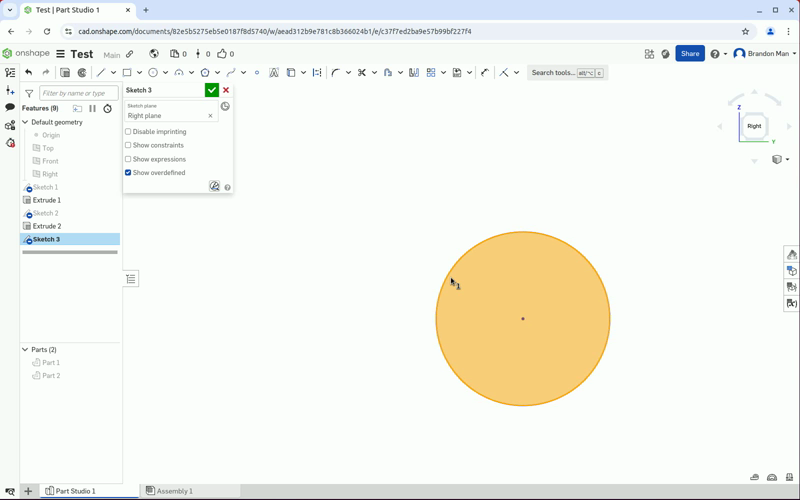
scroll(-6)
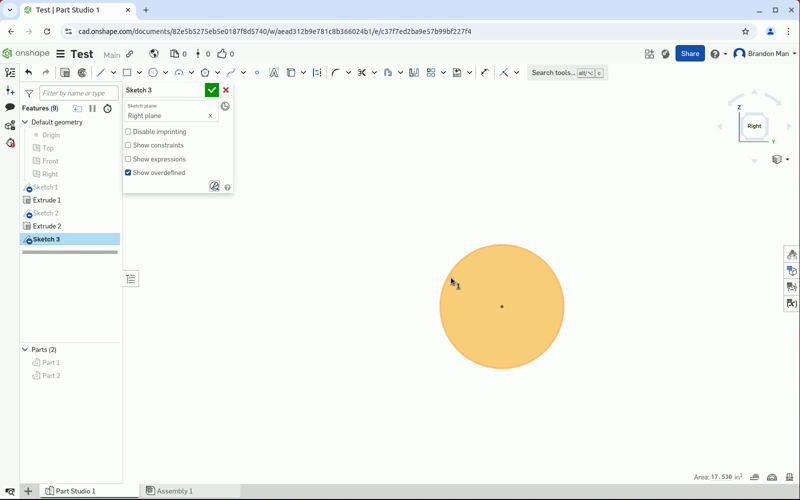
scroll(-6)
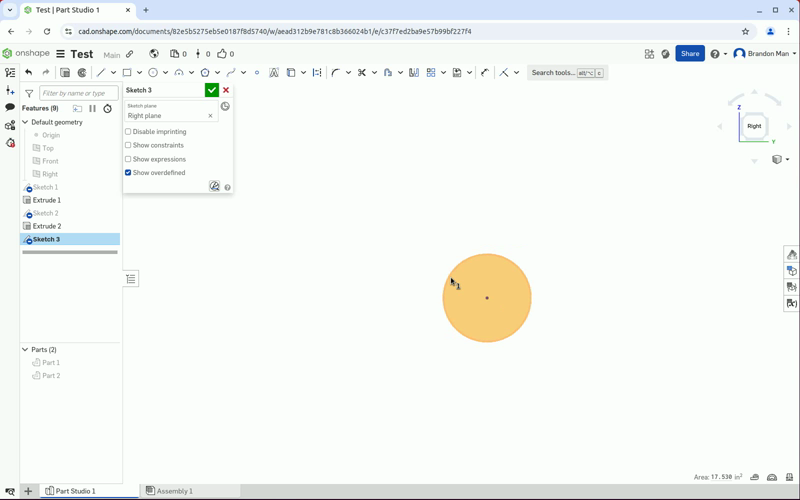
scroll(-6)
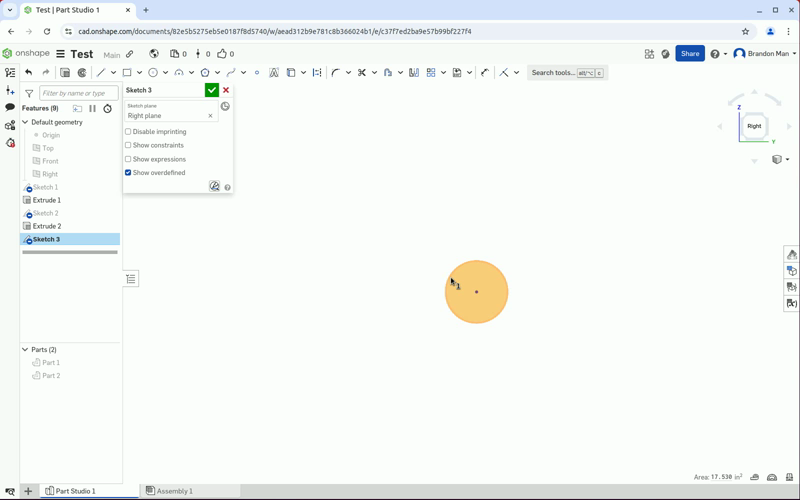
scroll(-6)
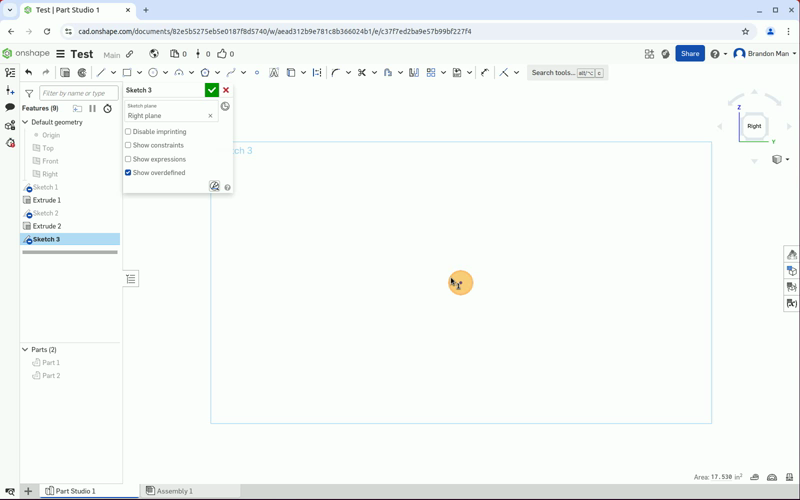
mouse_move(73, 352)
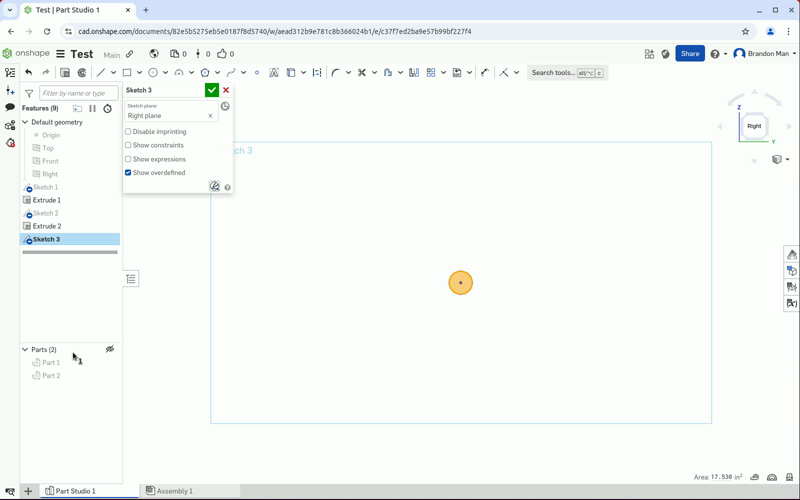
key(shift+y)
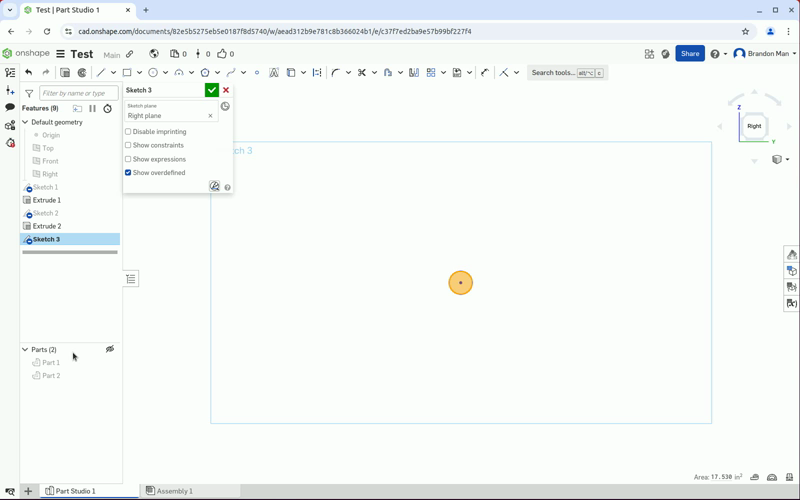
key(shift+e)
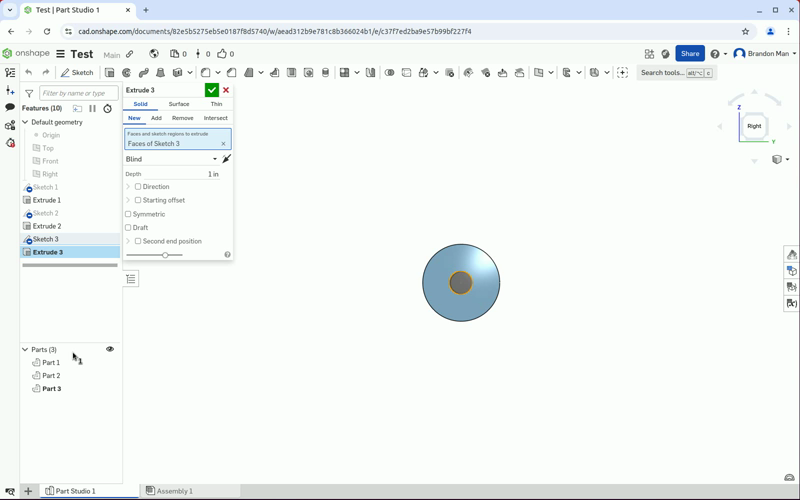
mouse_move(143, 106)
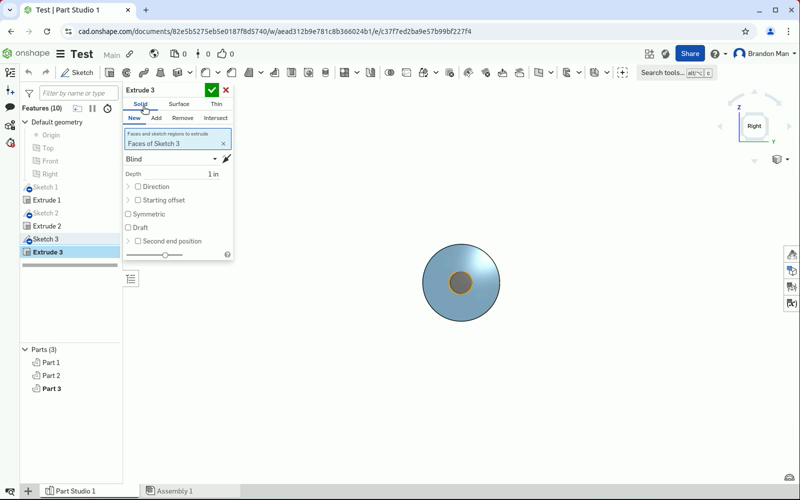
click(143, 106)
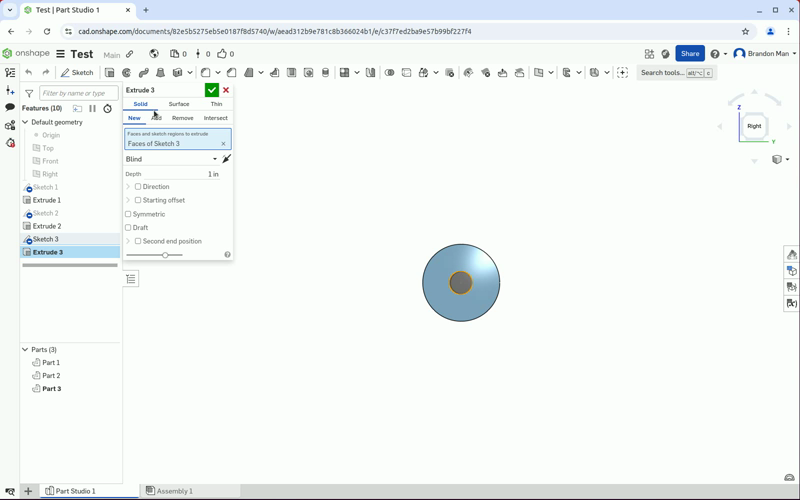
mouse_move(186, 120)
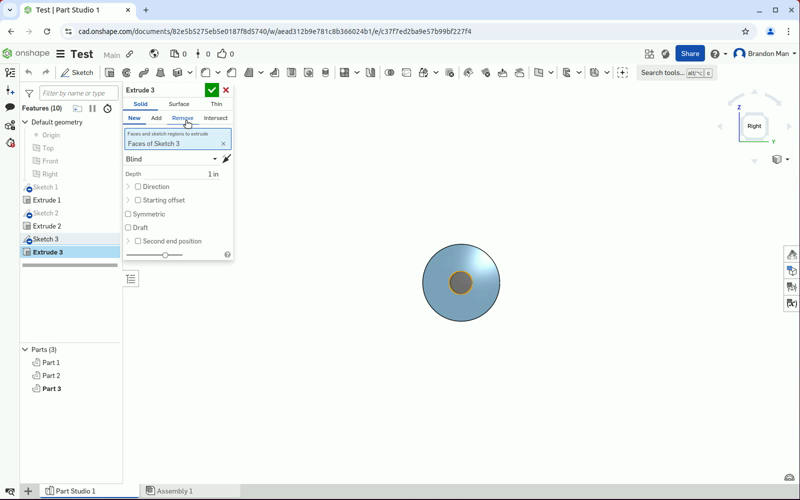
click(186, 120)
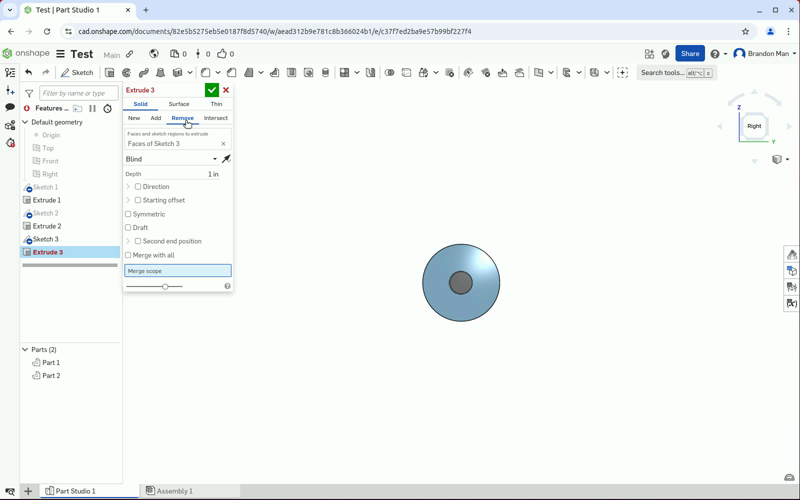
key(tab, 4)
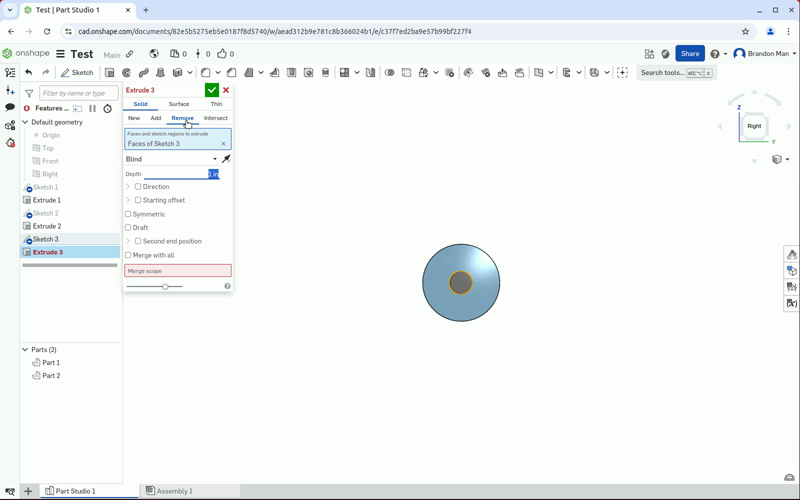
text(-15.405)
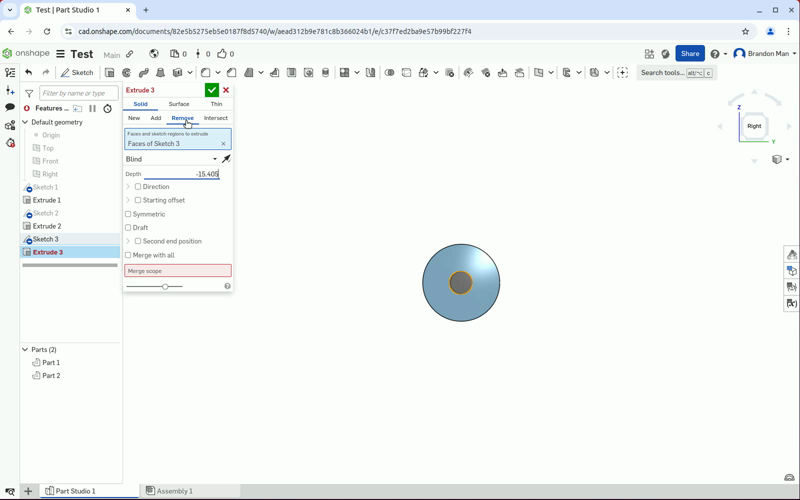
key(tab, 6)
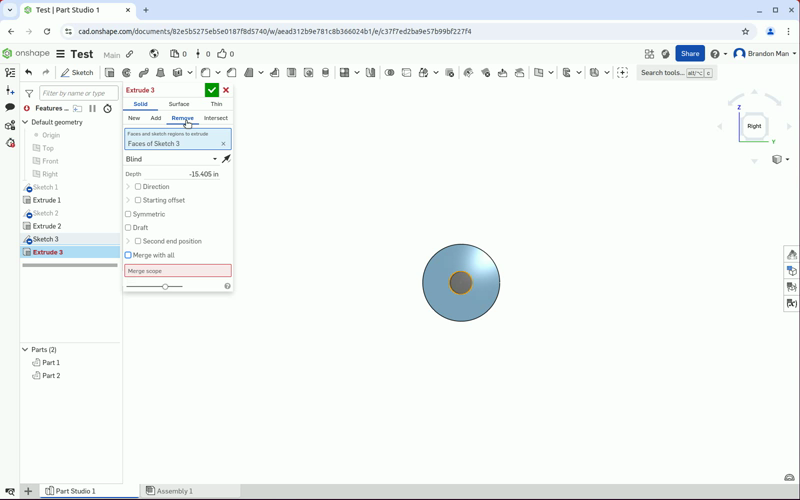
key(space)
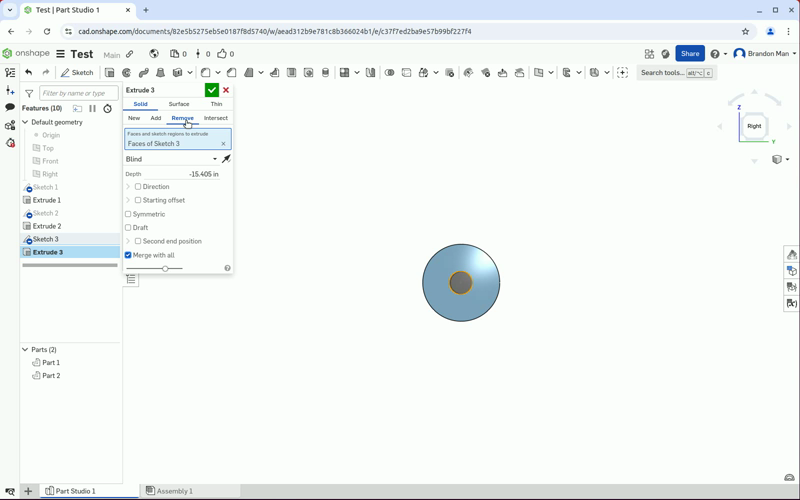
key(enter)
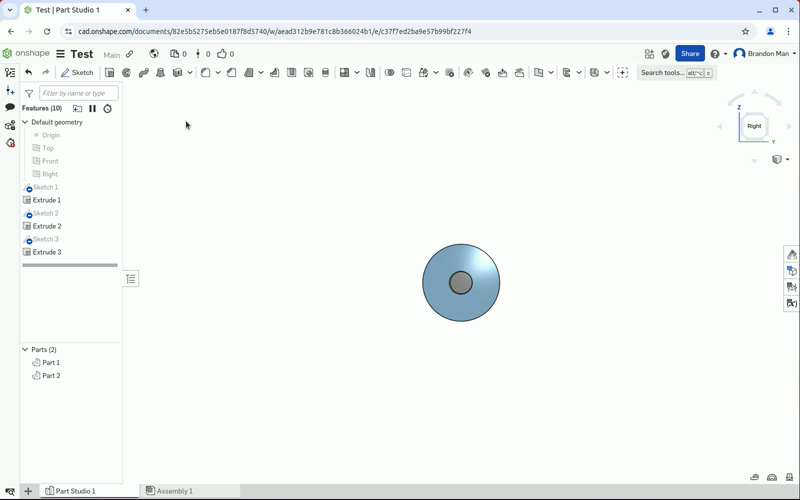
key(shift+h)
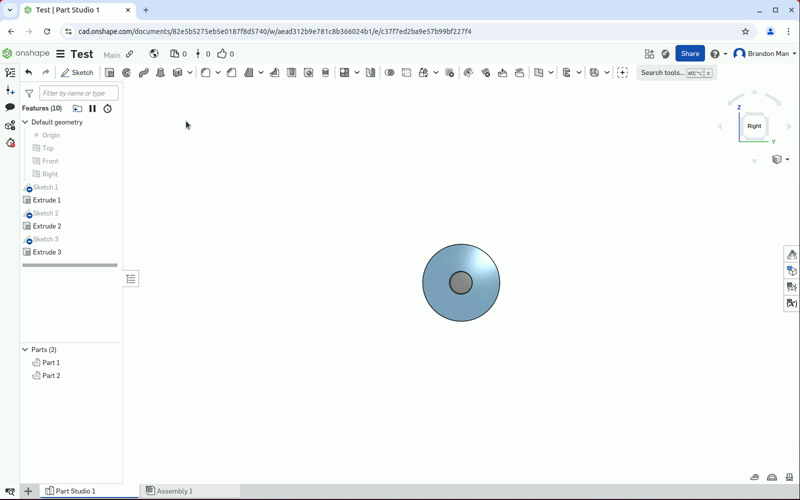
key(shift+h)
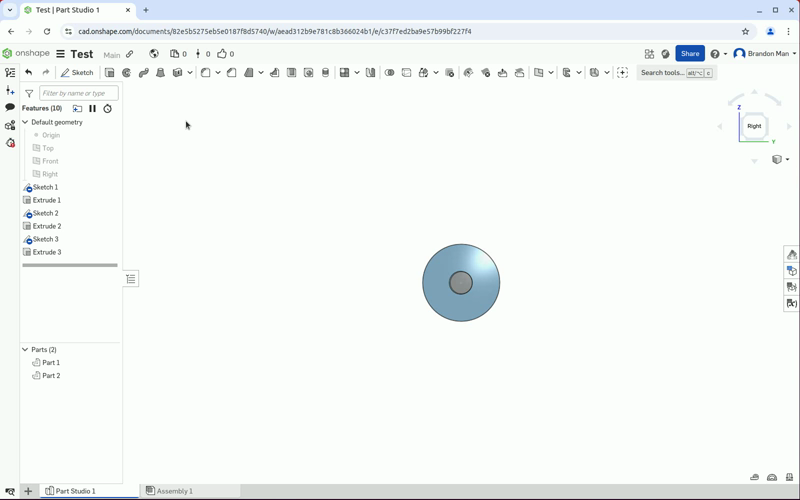
key(shift+7)
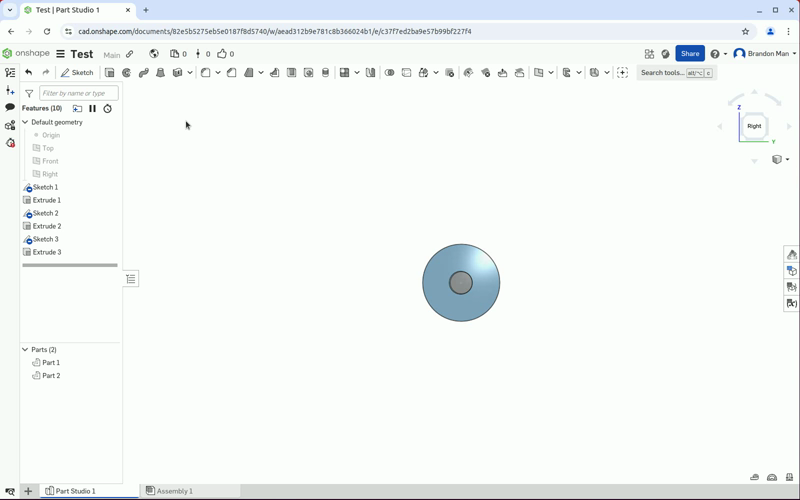
key(right, 2)
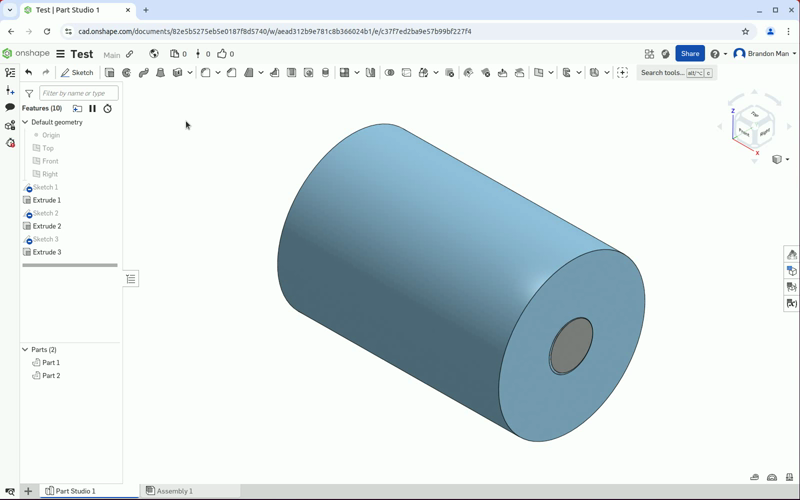
key(down, 2)
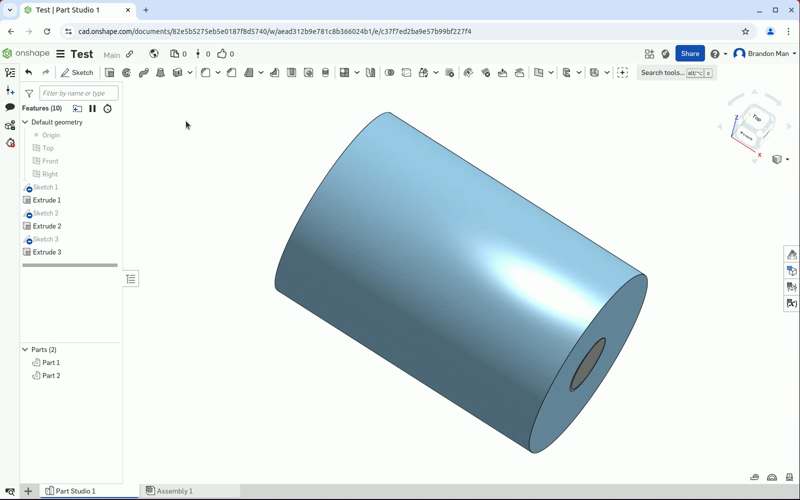
key(up, 2)
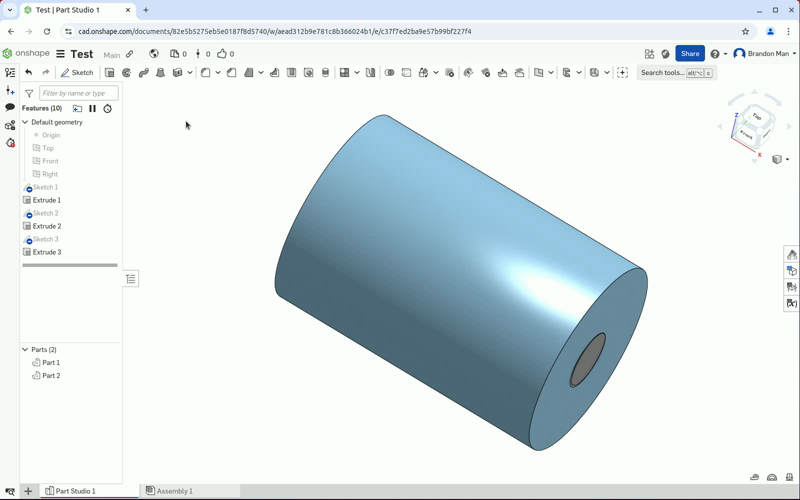
key(left, 2)
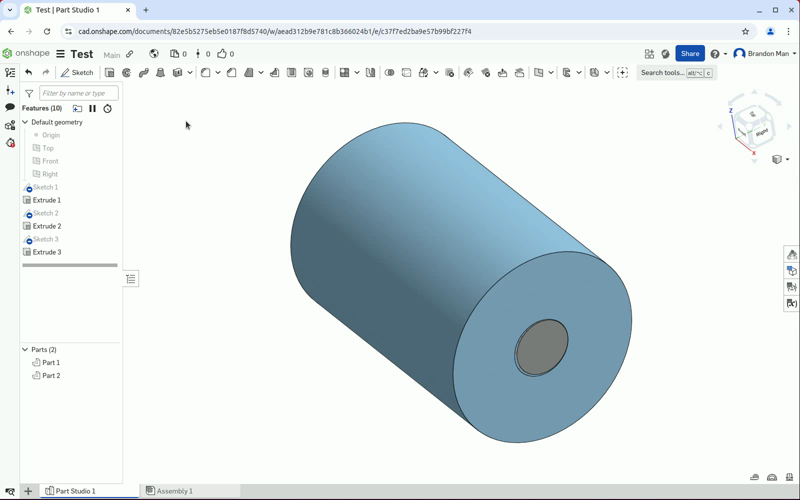
mouse_move(73, 189)
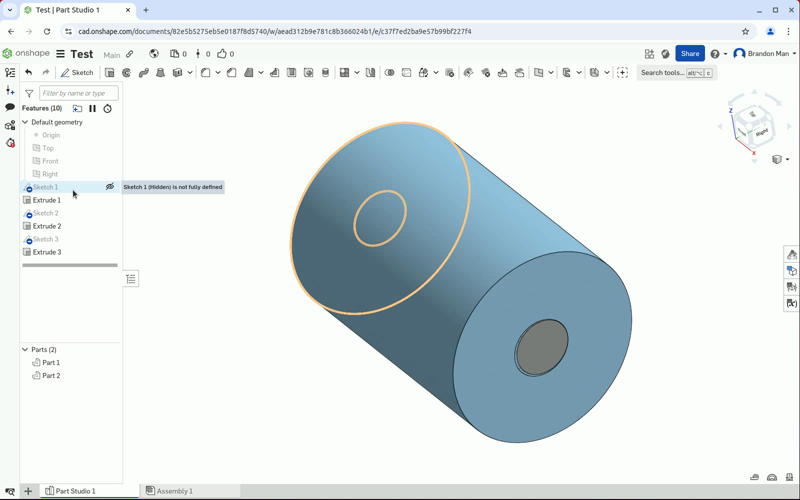
click(73, 189)